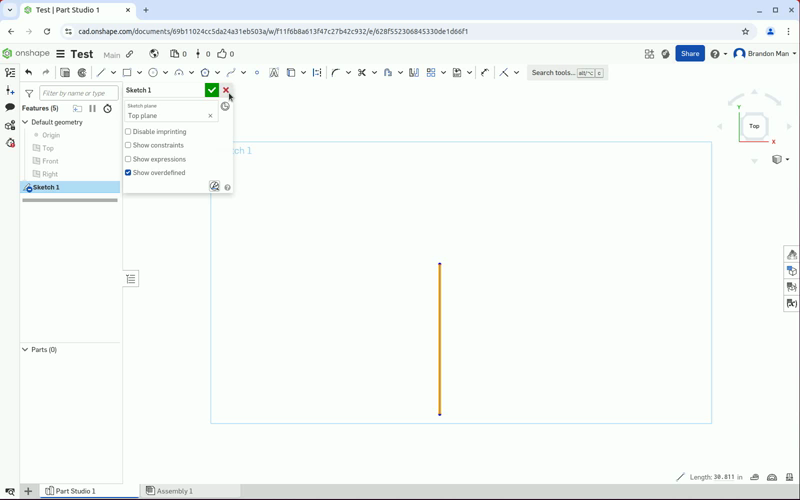
key(shift+h)
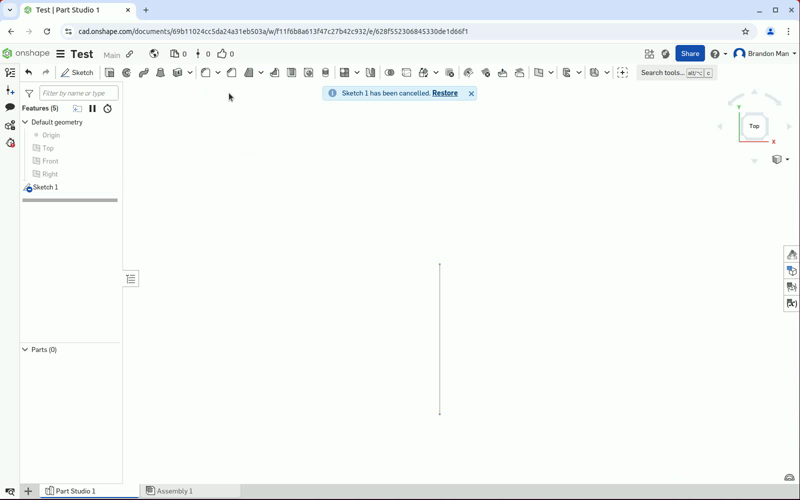
key(shift+s)
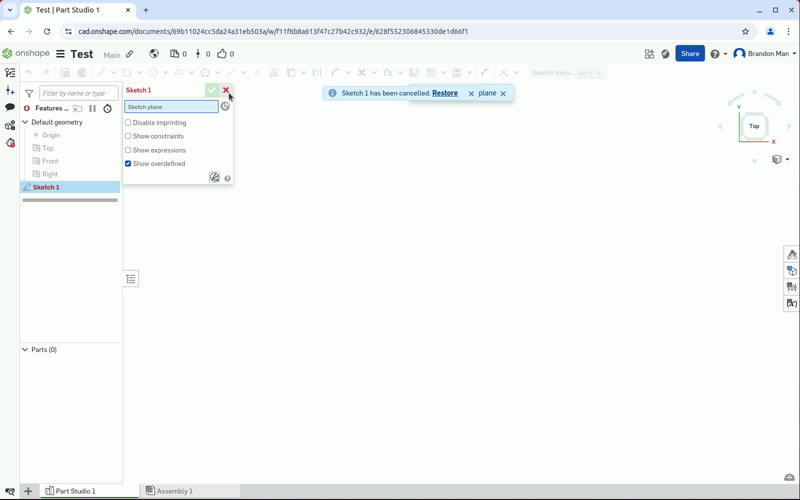
mouse_move(73, 150)
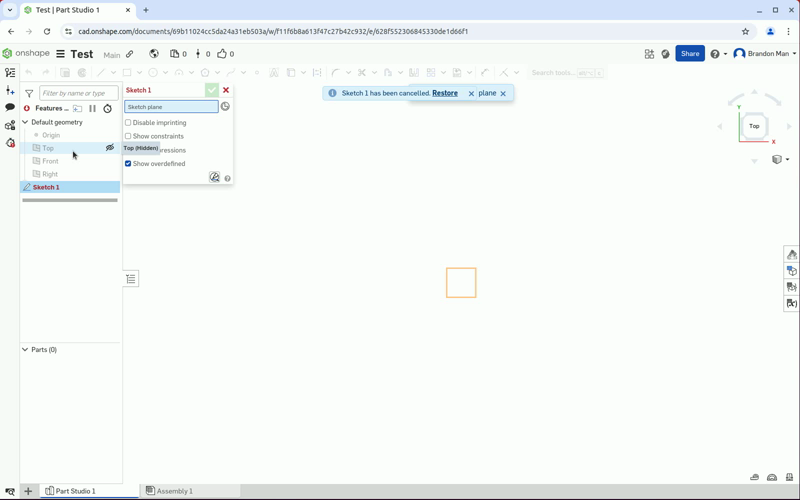
click(73, 150)
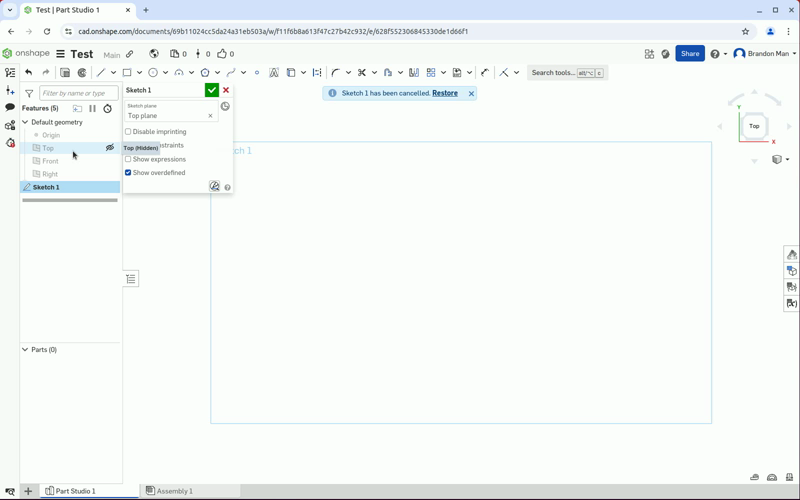
mouse_move(73, 352)
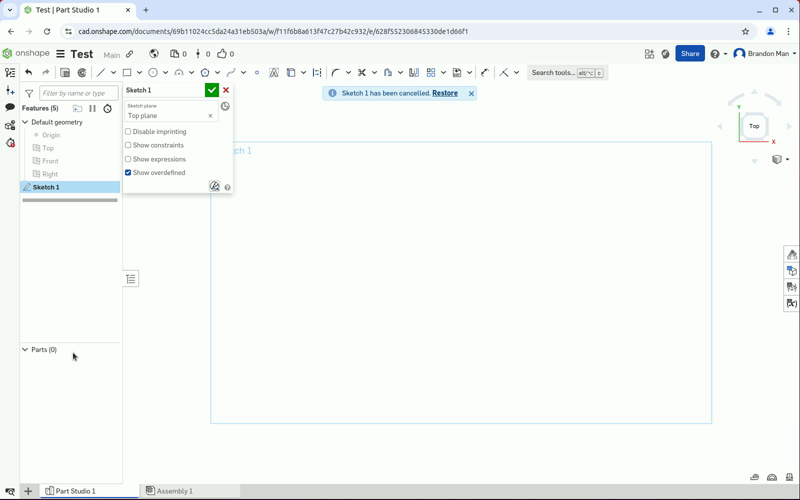
key(y)
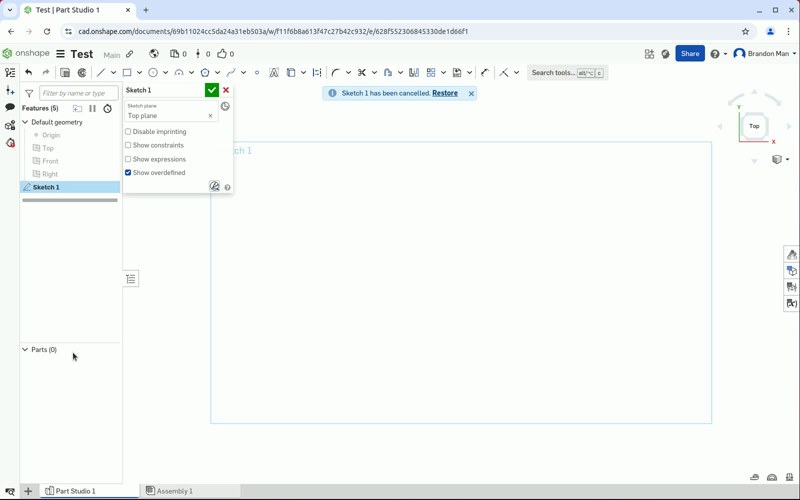
key(l)
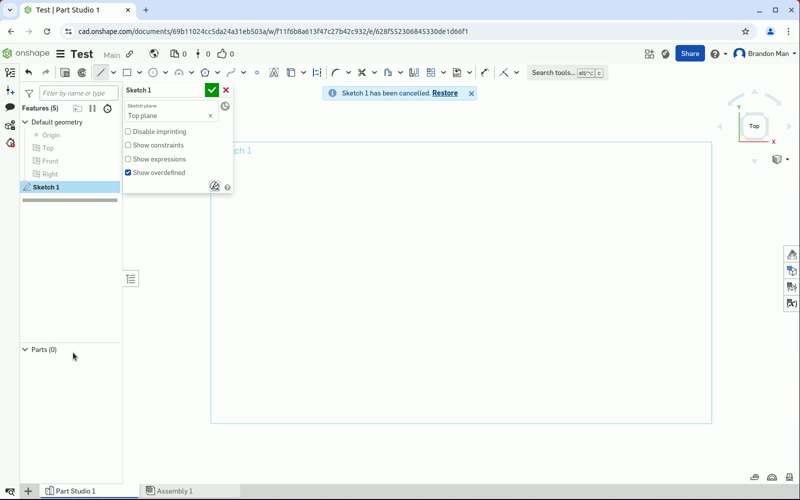
key_down(shift)
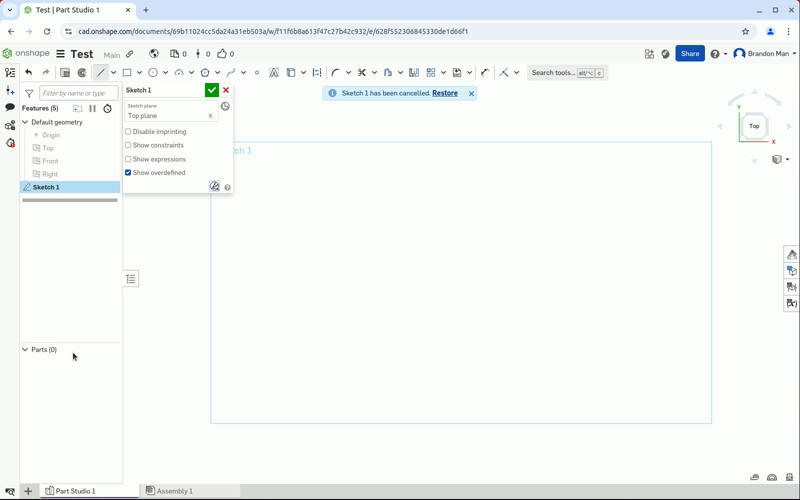
mouse_move(358, 373)
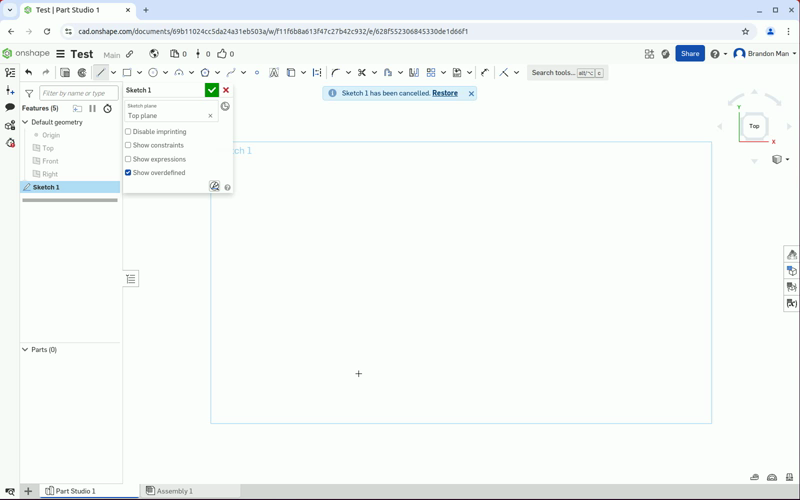
click(358, 373)
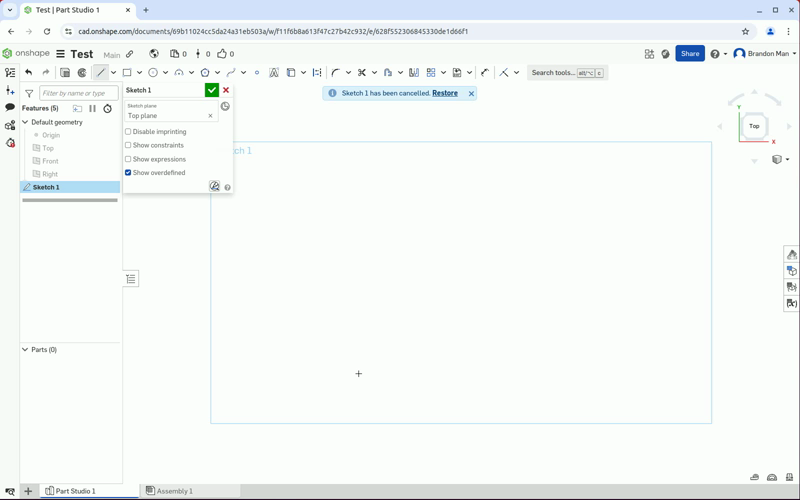
key_up(shift)
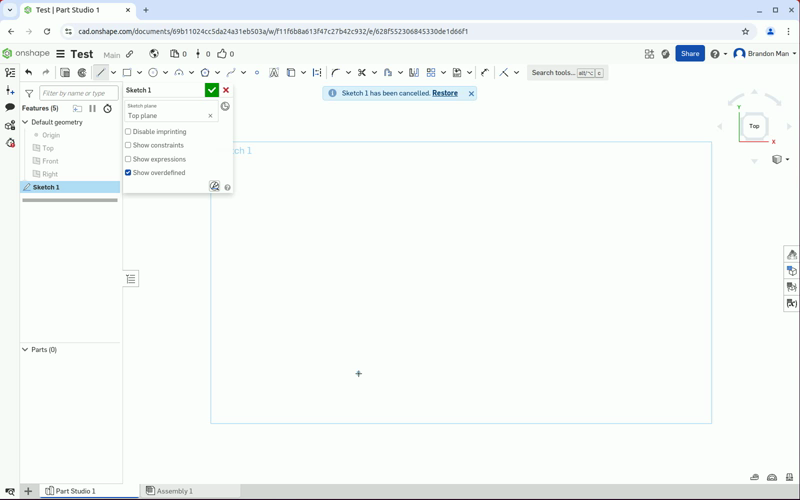
key_down(shift)
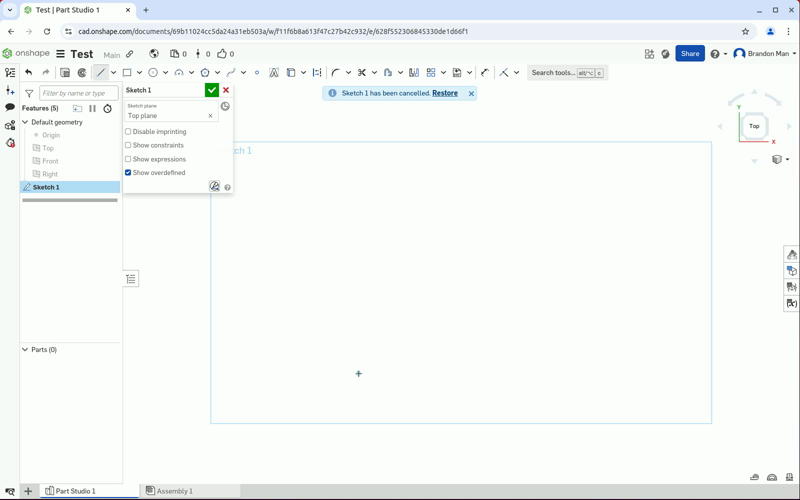
mouse_move(572, 373)
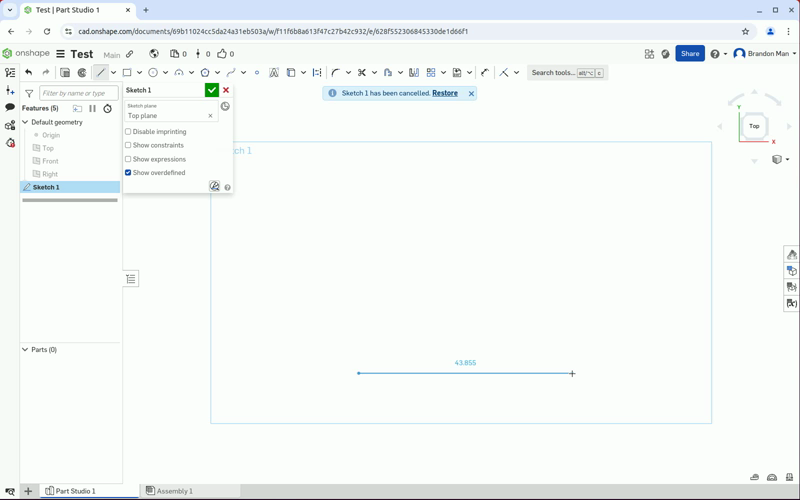
click(572, 373)
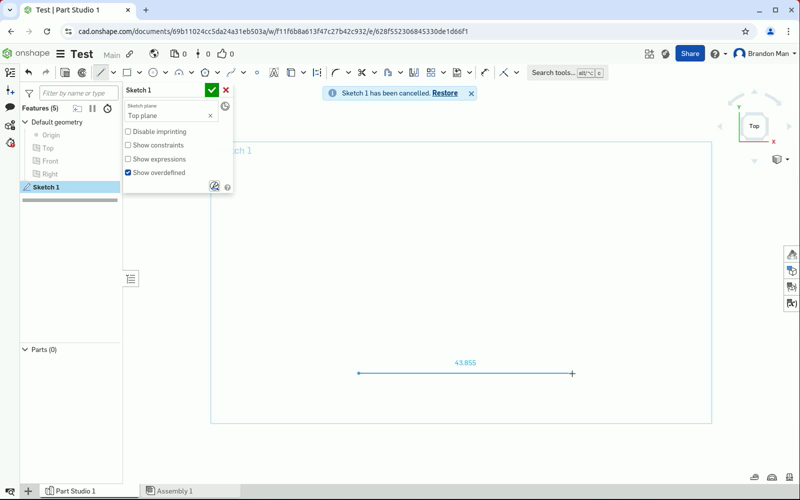
key_up(shift)
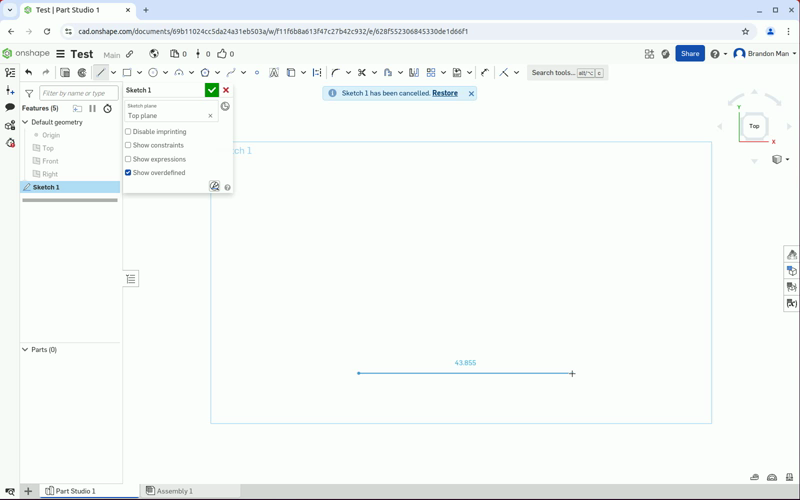
key_down(shift)
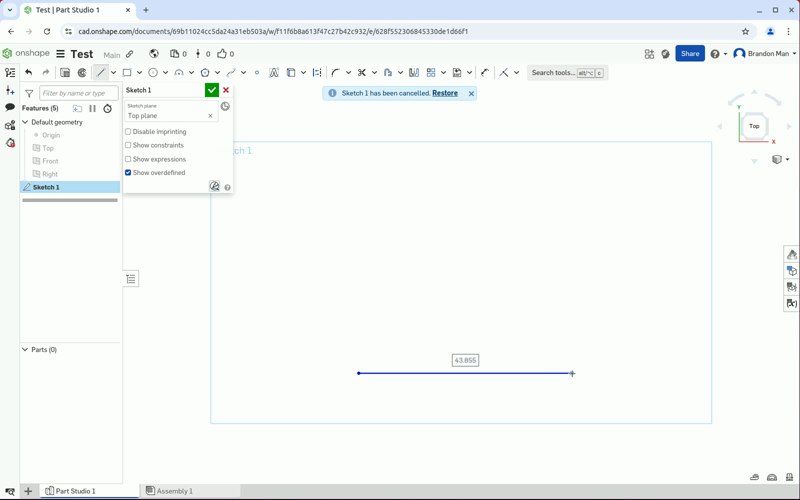
mouse_move(572, 213)
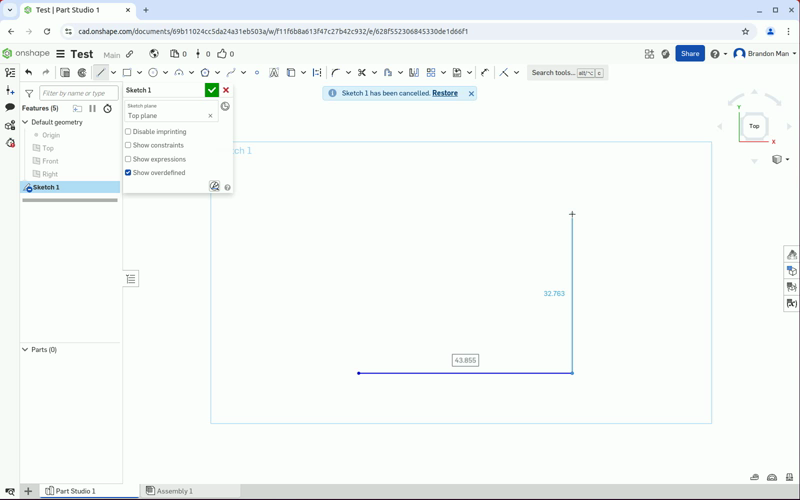
click(572, 213)
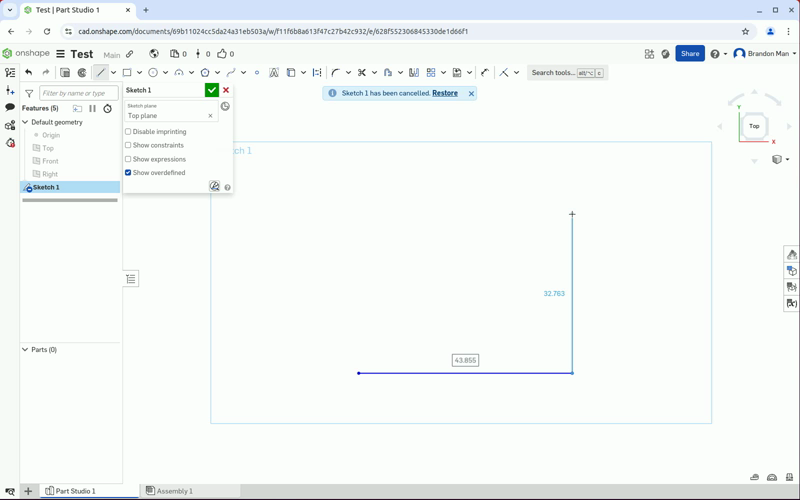
key_up(shift)
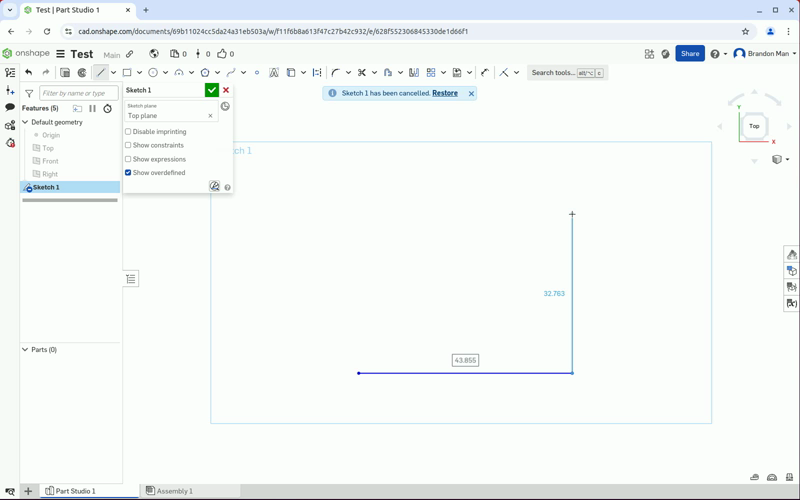
key_down(shift)
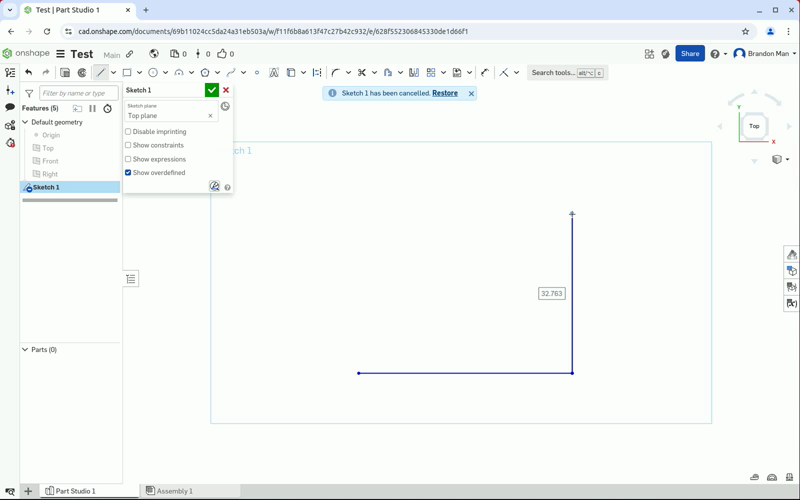
mouse_move(358, 213)
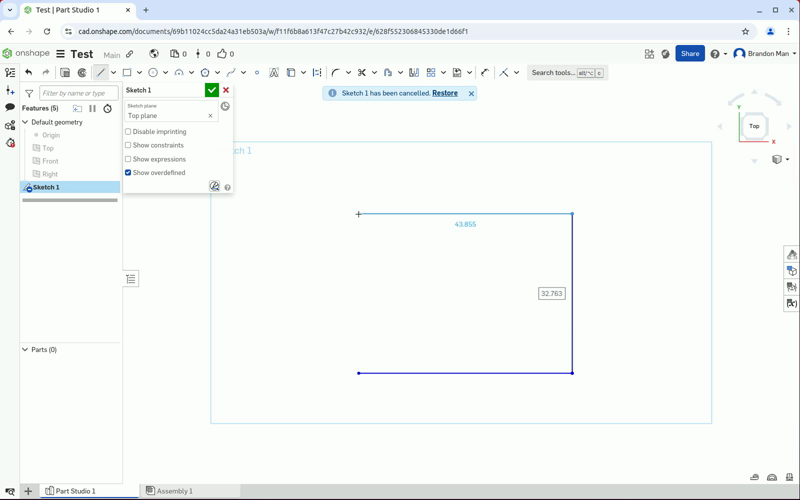
click(358, 213)
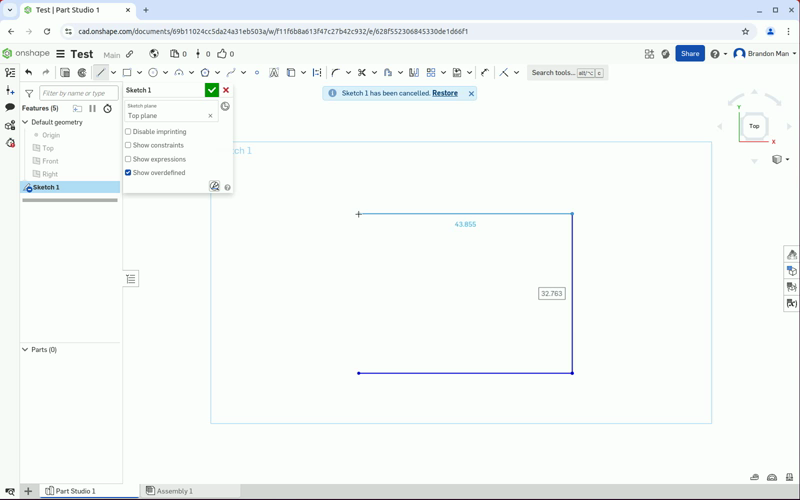
key_up(shift)
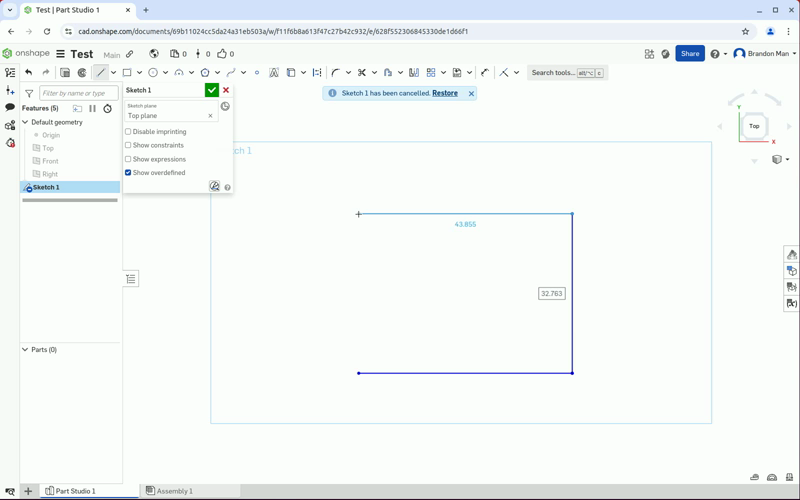
key_down(shift)
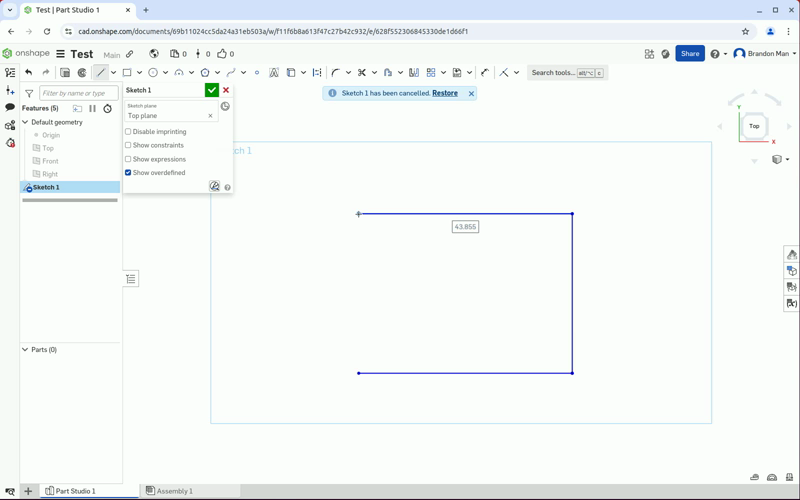
mouse_move(358, 373)
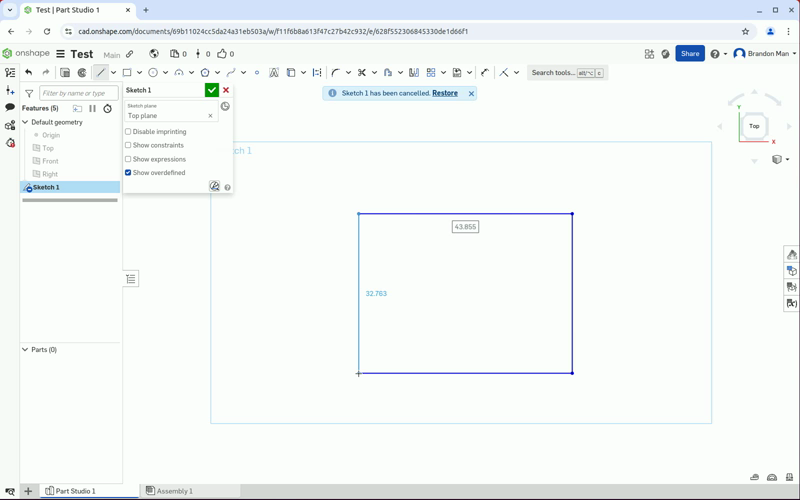
key_up(shift)
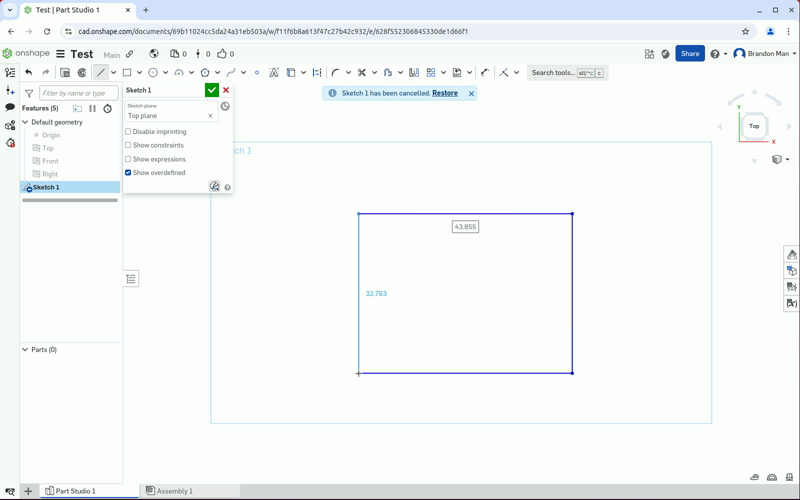
click(358, 373)
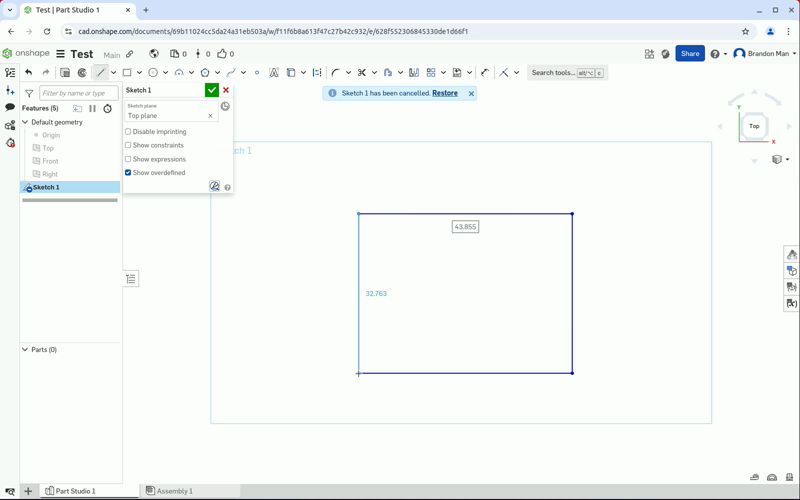
key(esc)
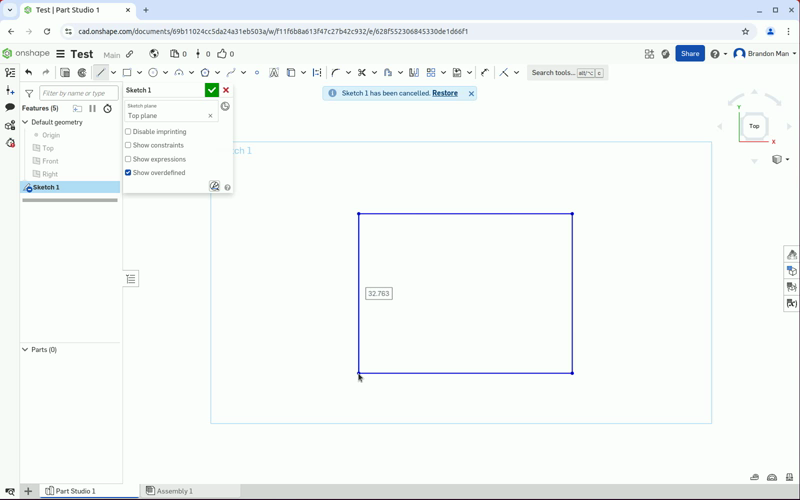
mouse_move(444, 307)
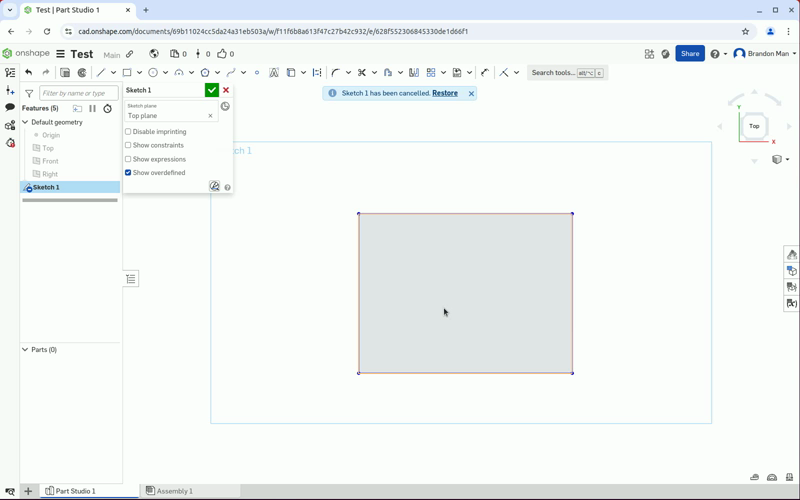
click(444, 307)
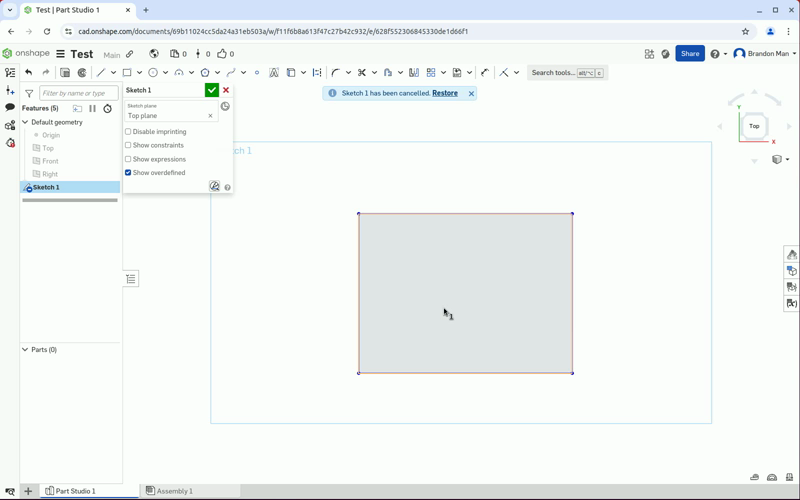
mouse_move(73, 352)
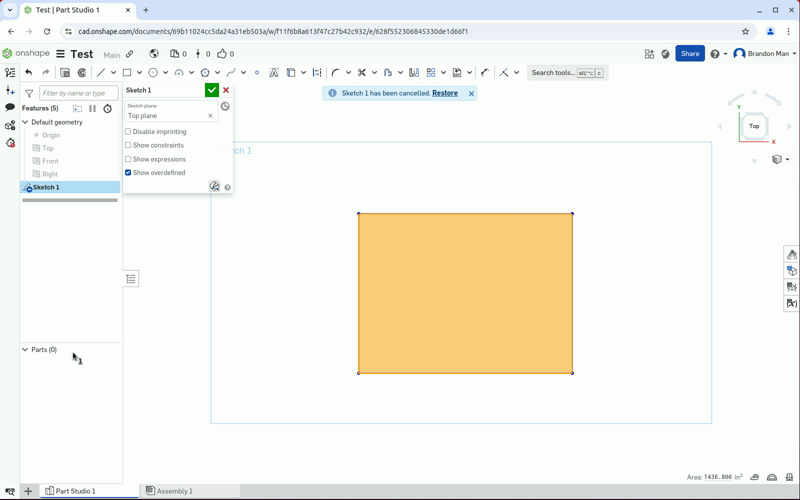
key(shift+y)
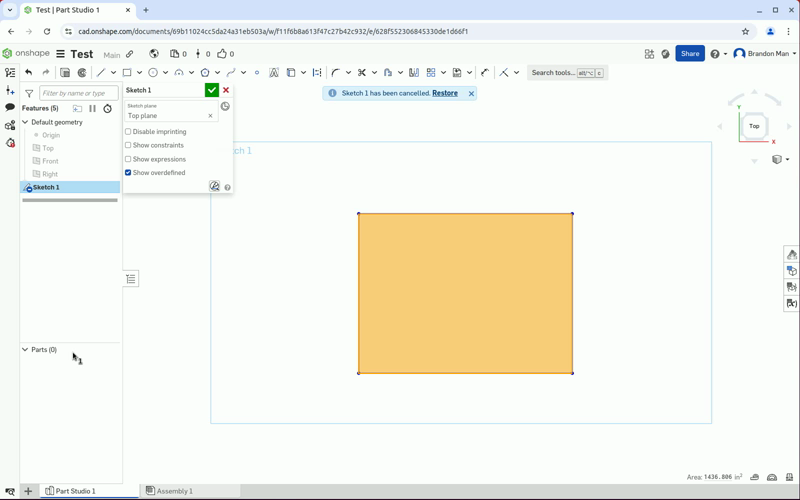
key(shift+e)
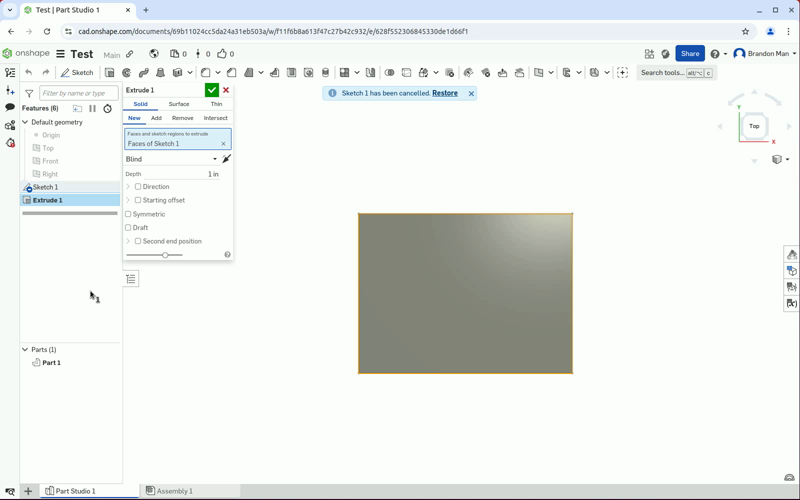
mouse_move(143, 106)
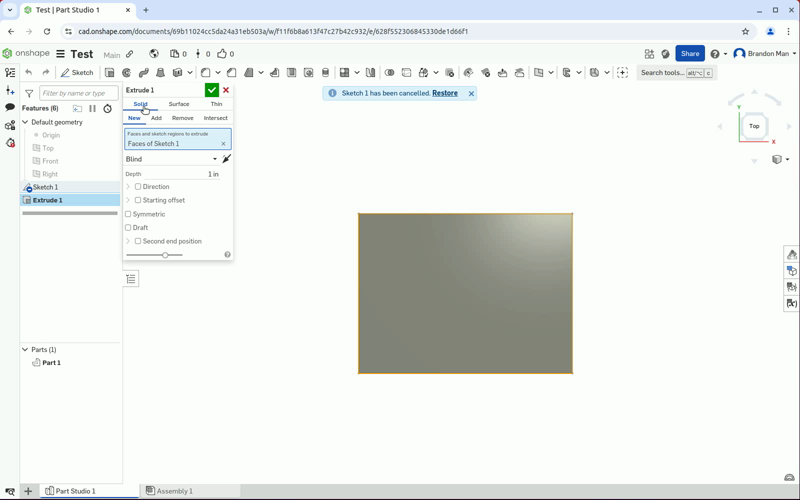
click(143, 106)
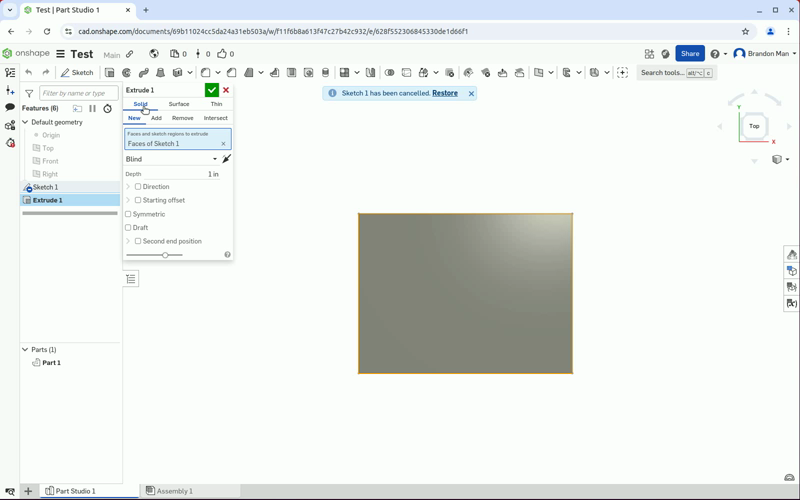
mouse_move(137, 120)
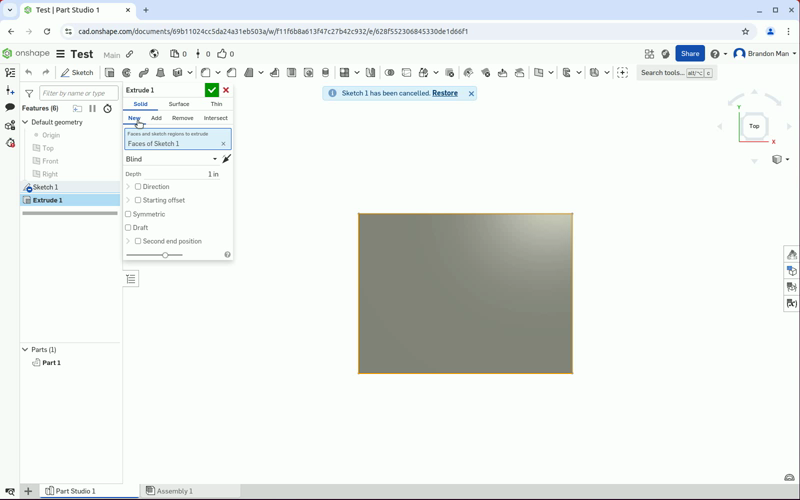
click(137, 120)
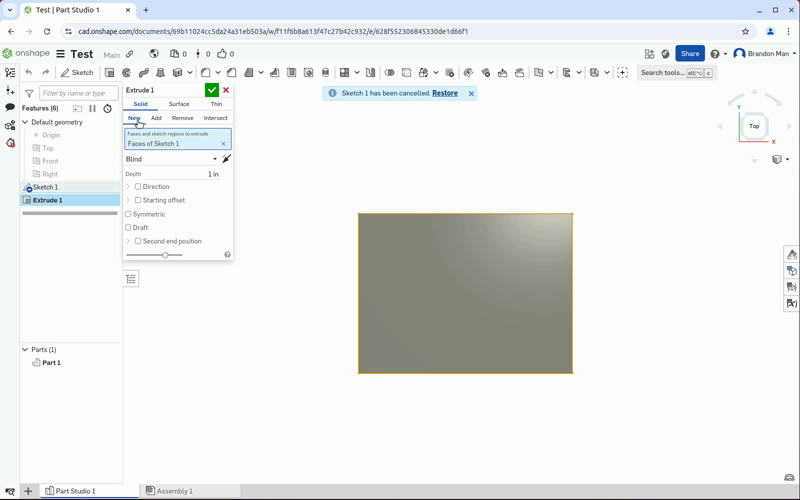
key(tab, 4)
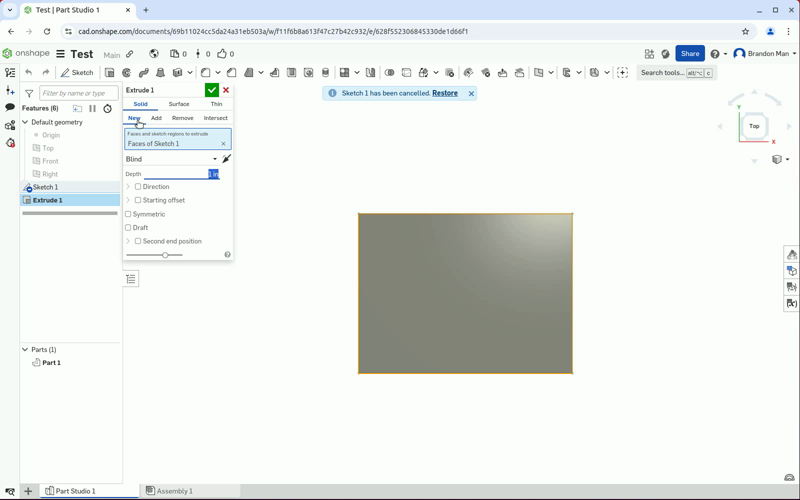
text(20.22)
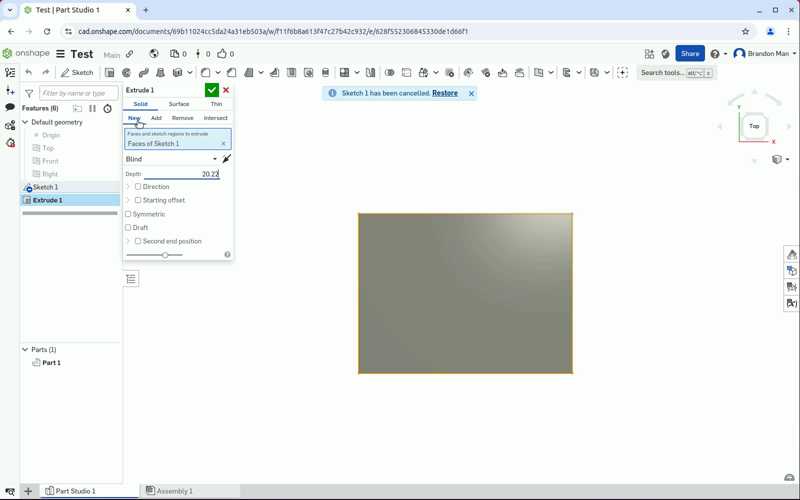
key(enter)
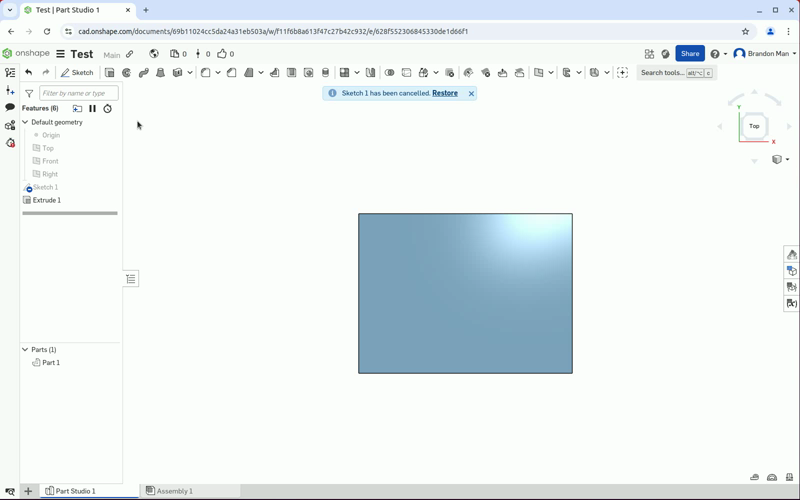
key(shift+h)
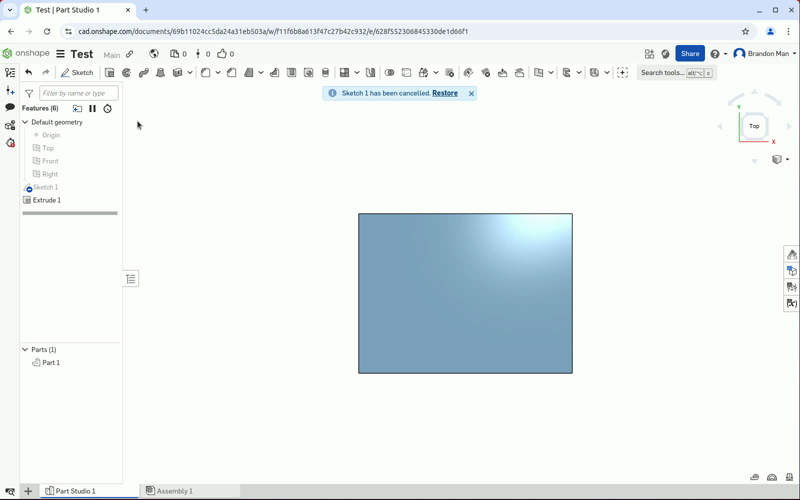
key(shift+h)
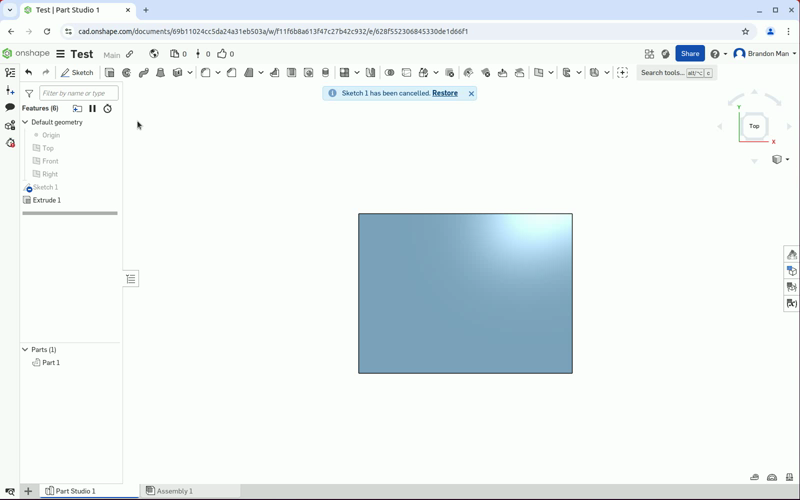
mouse_move(73, 189)
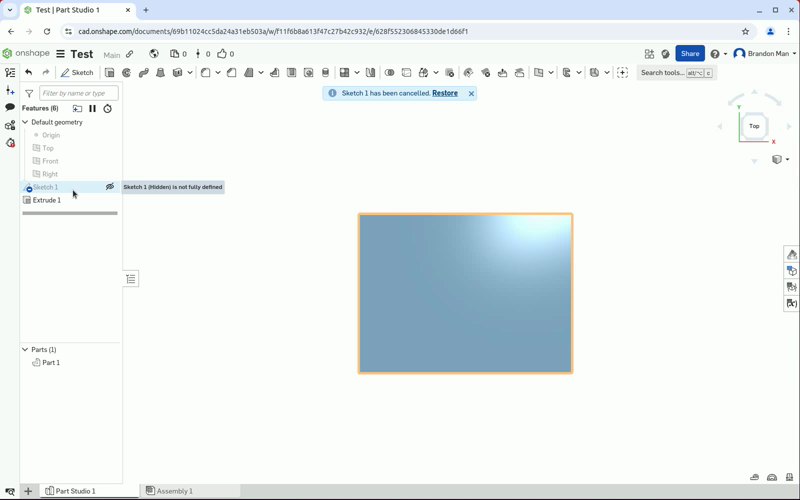
click(73, 189)
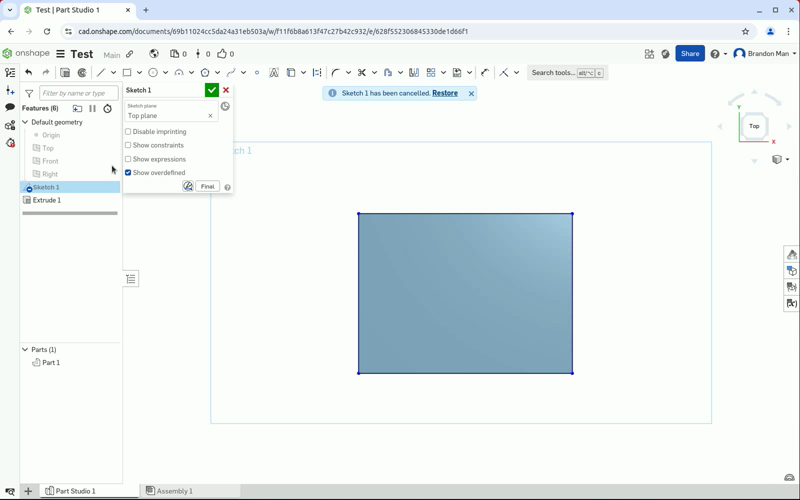
mouse_move(229, 92)
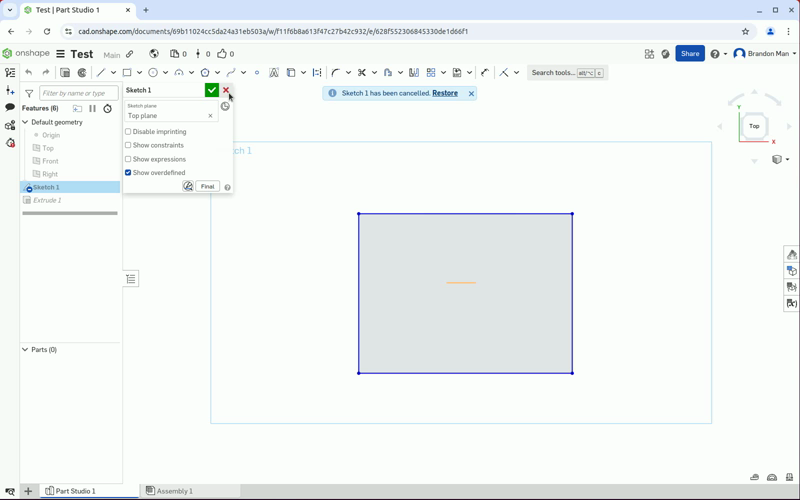
click(229, 92)
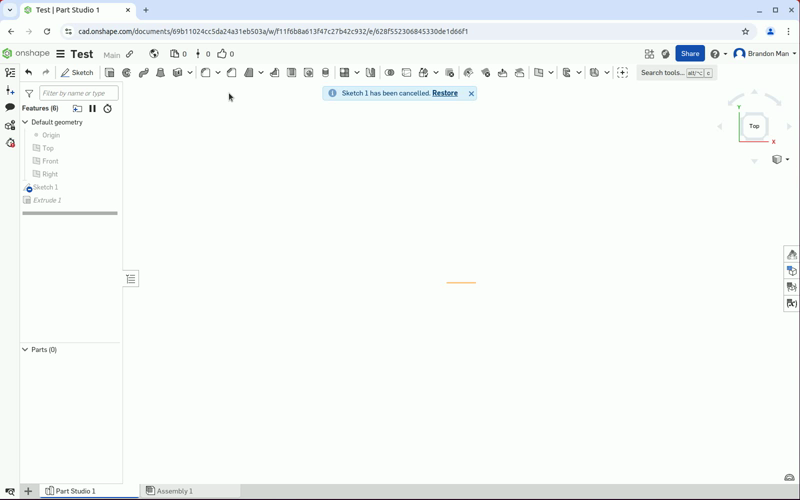
mouse_move(541, 75)
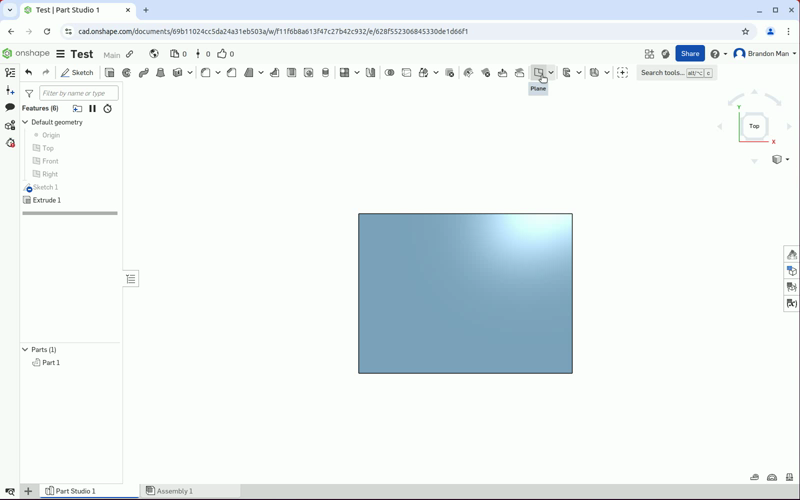
click(541, 75)
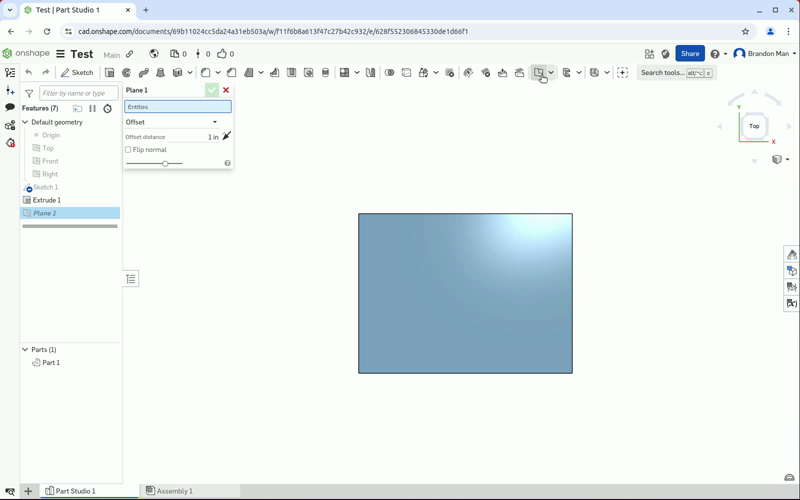
mouse_move(73, 150)
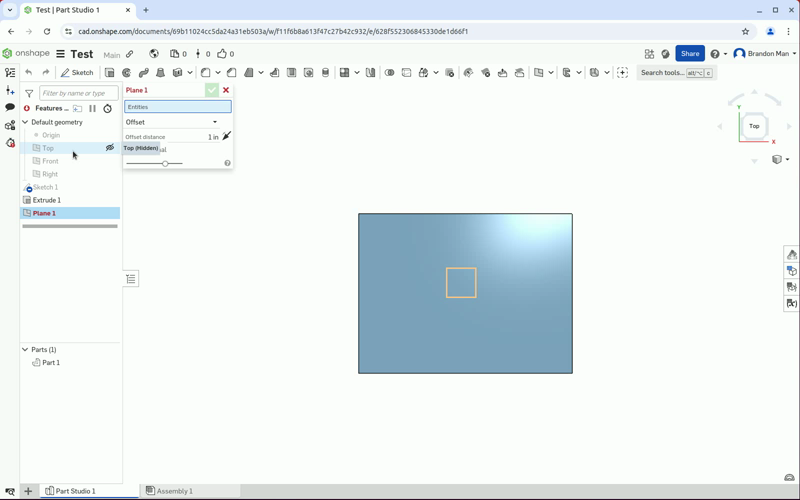
click(73, 150)
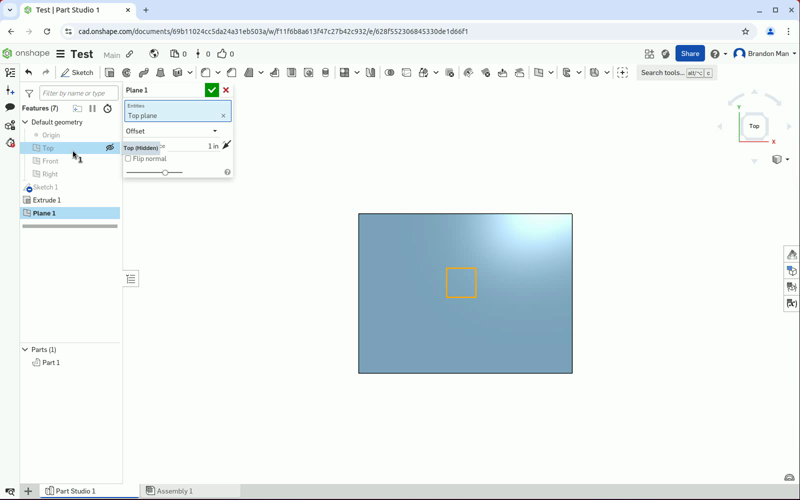
key(tab, 2)
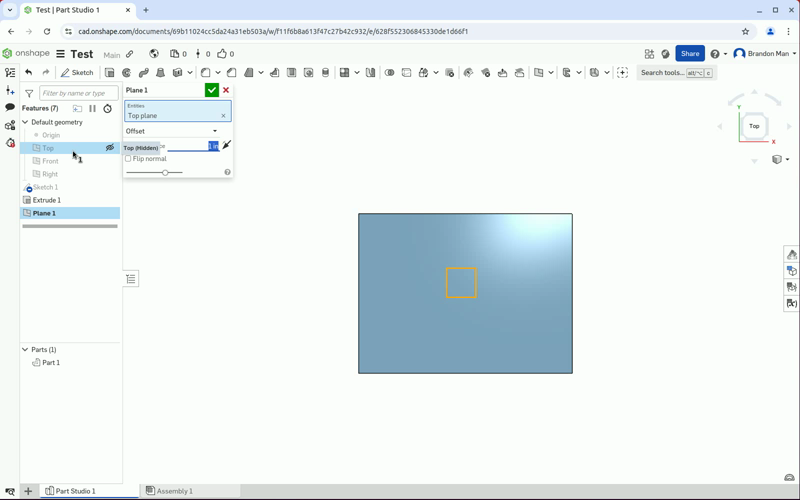
text(20.212)
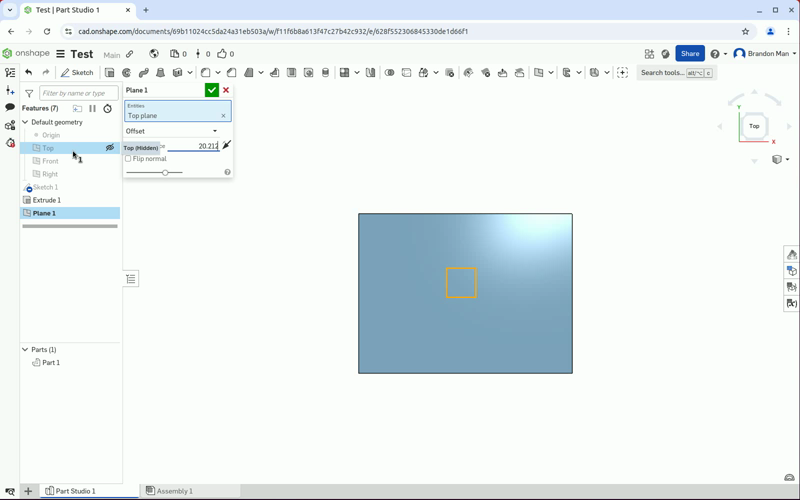
key(enter, 2)
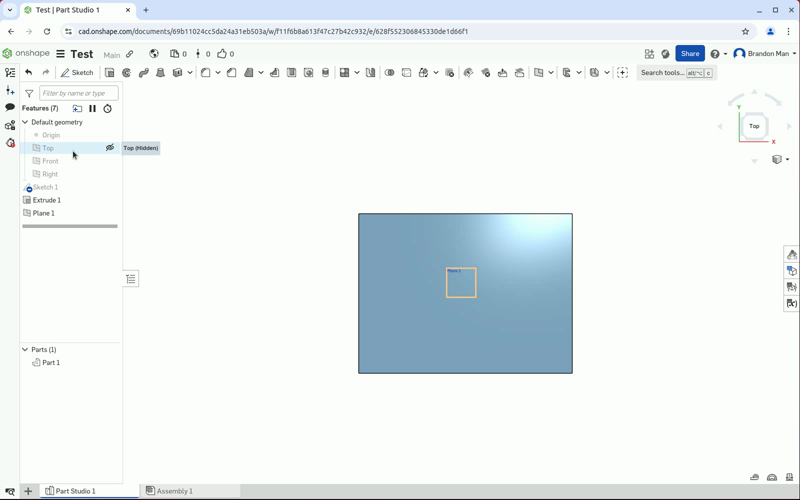
key(shift+s)
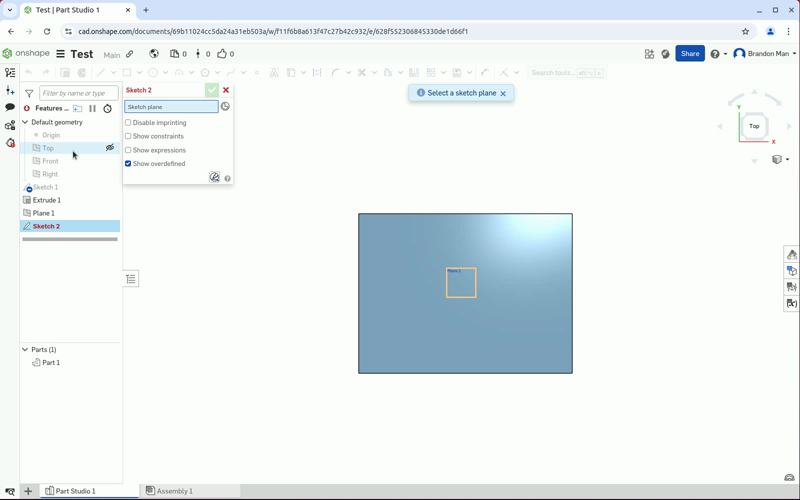
mouse_move(73, 215)
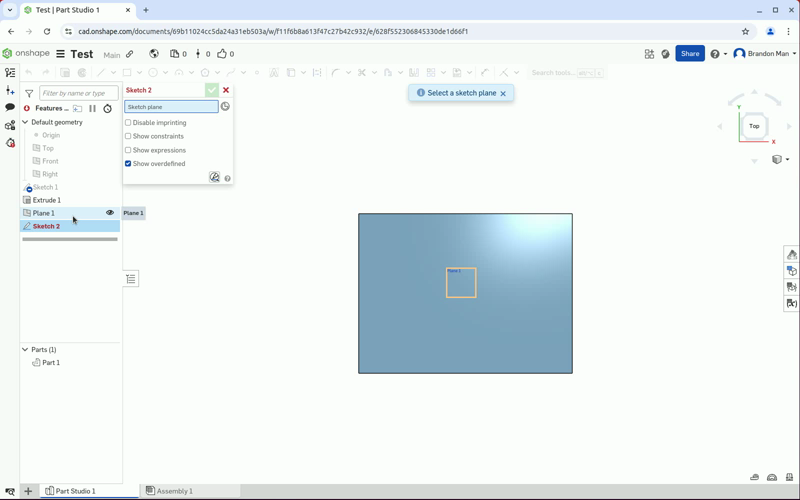
click(73, 215)
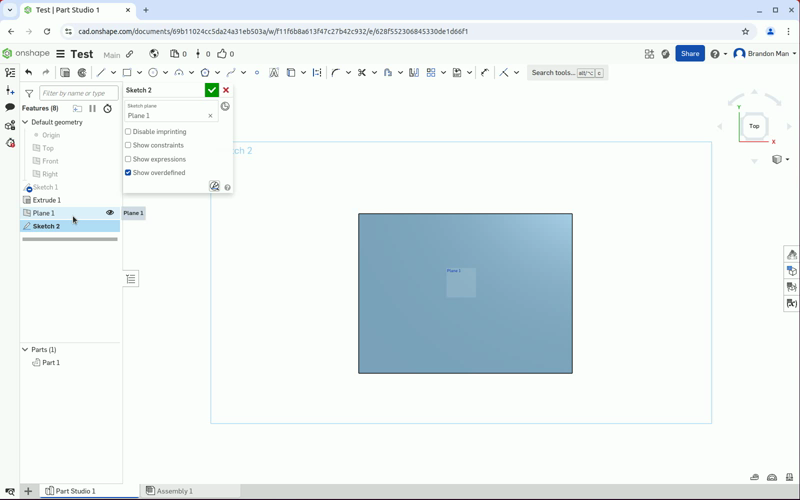
mouse_move(73, 352)
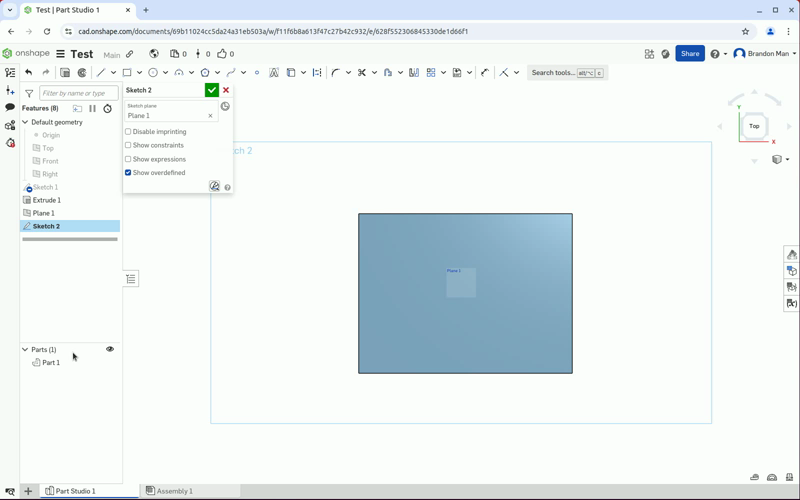
key(y)
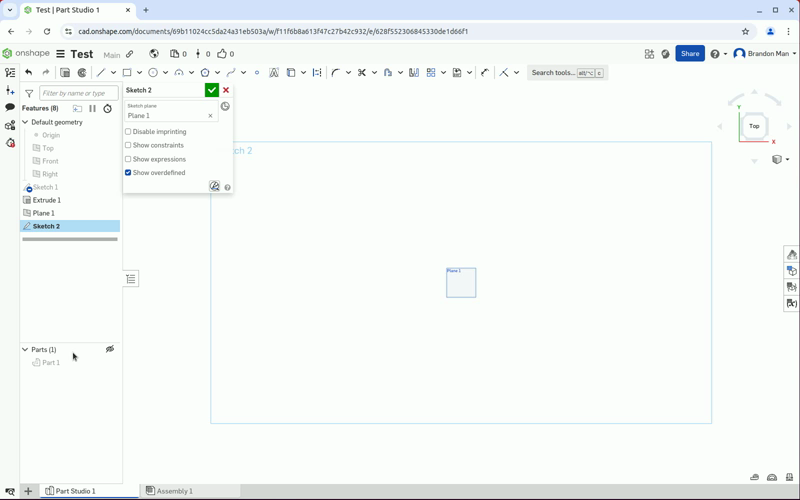
key(c)
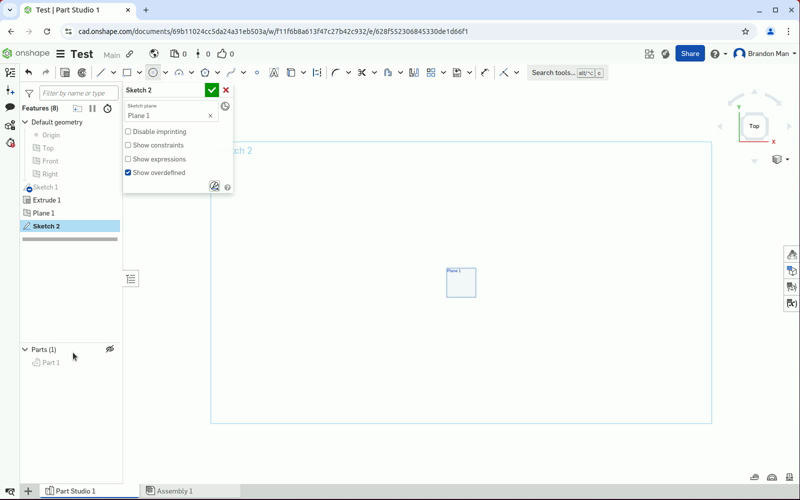
key_down(shift)
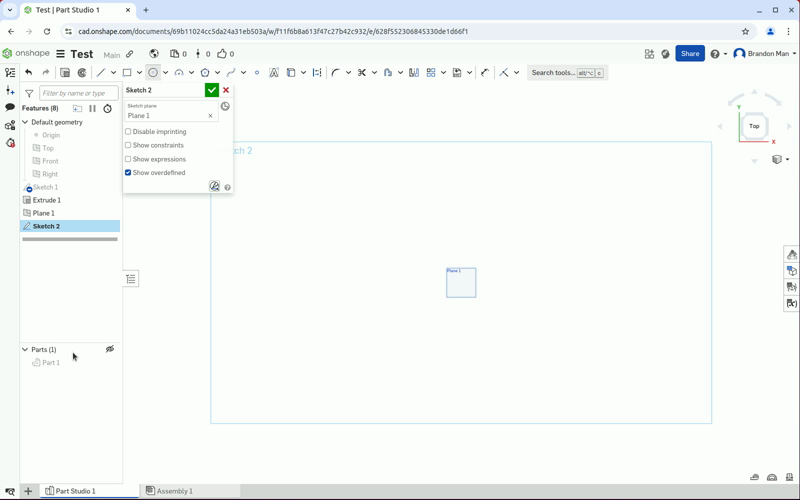
mouse_move(470, 274)
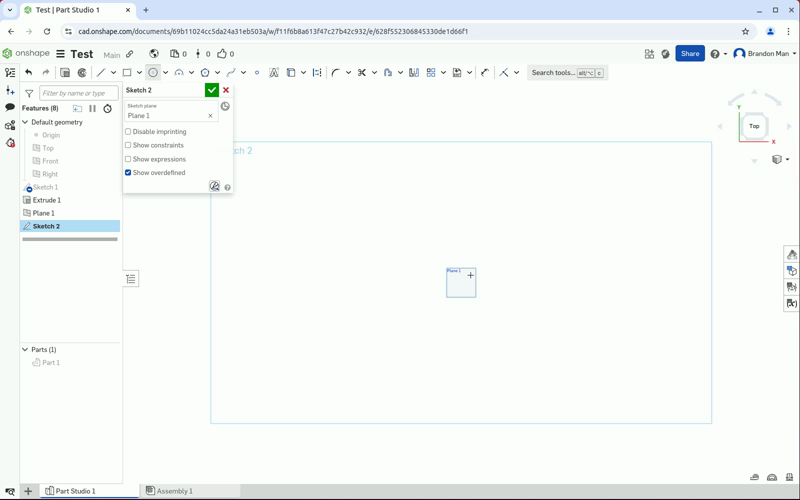
click(470, 274)
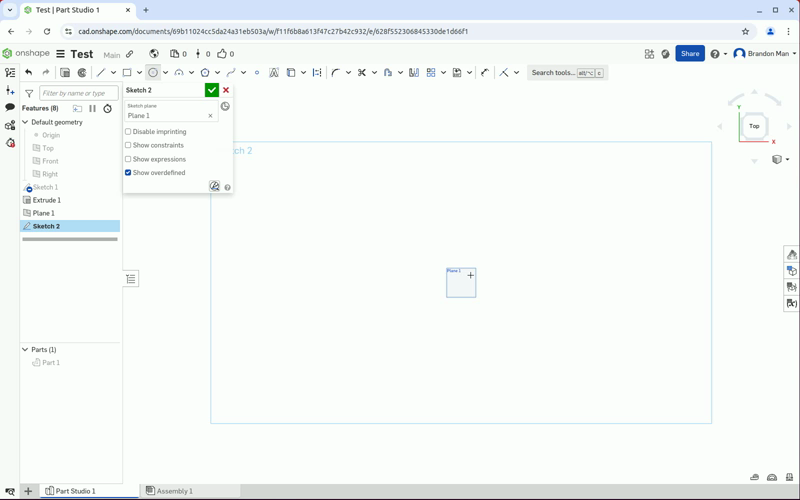
key_up(shift)
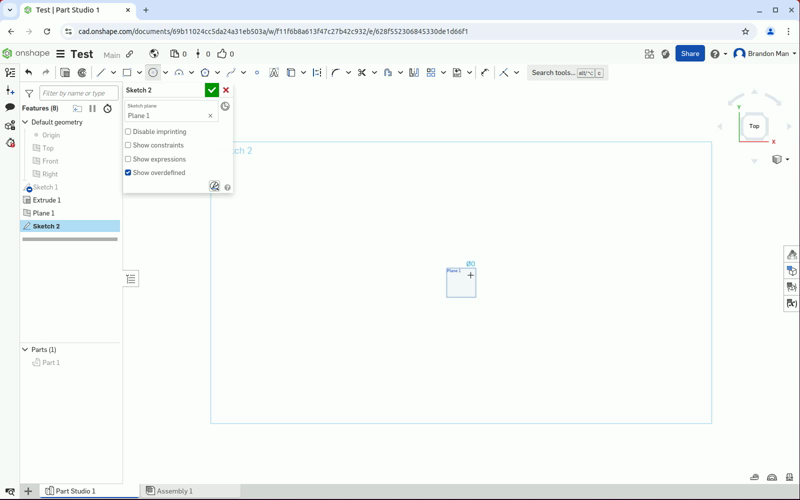
mouse_move(483, 274)
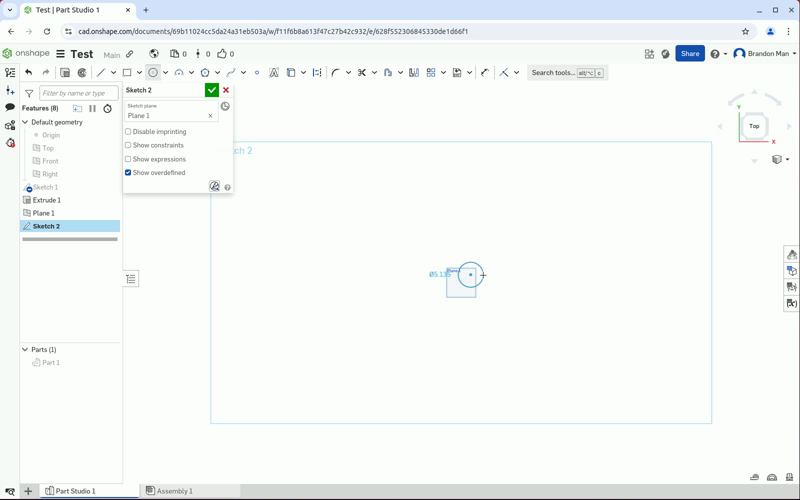
click(483, 274)
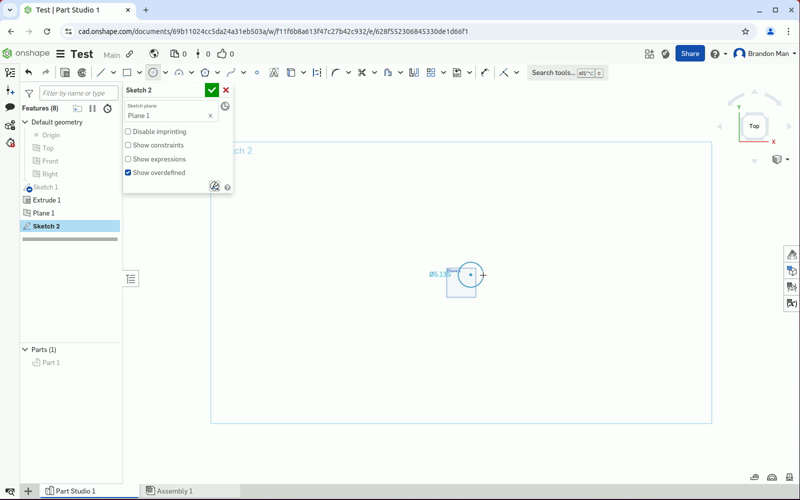
key(esc)
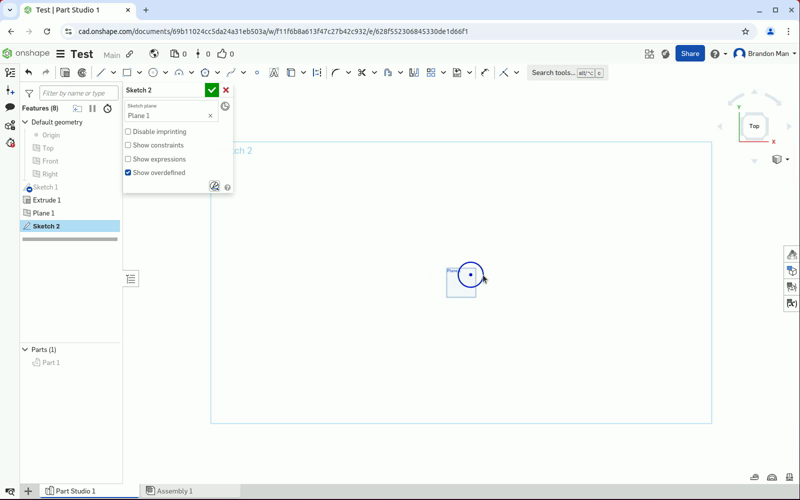
mouse_move(460, 271)
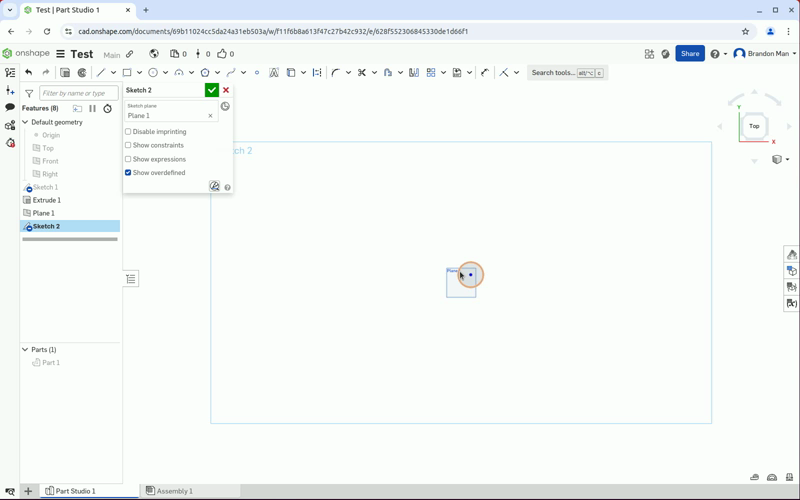
scroll(6)
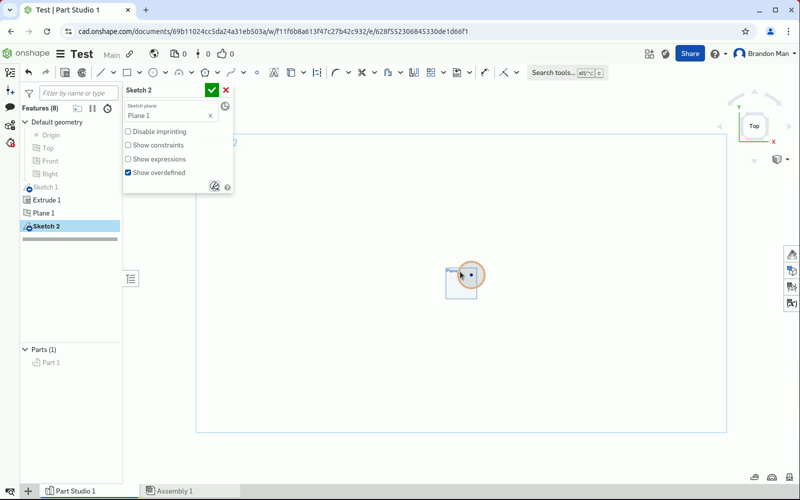
scroll(6)
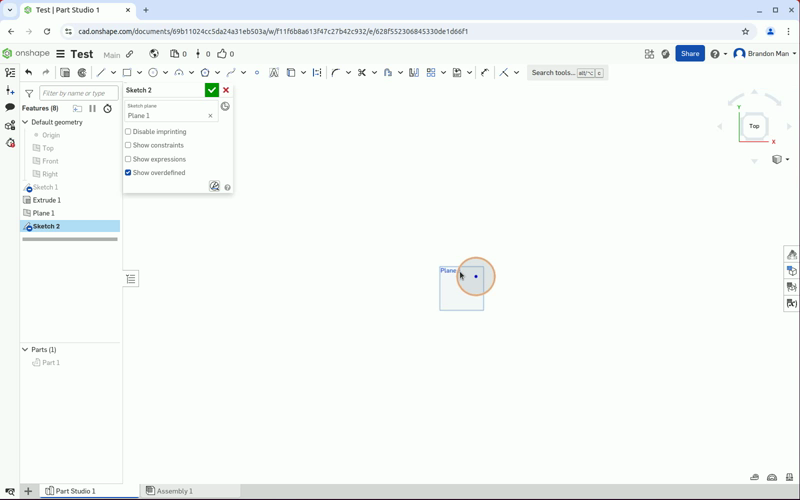
scroll(6)
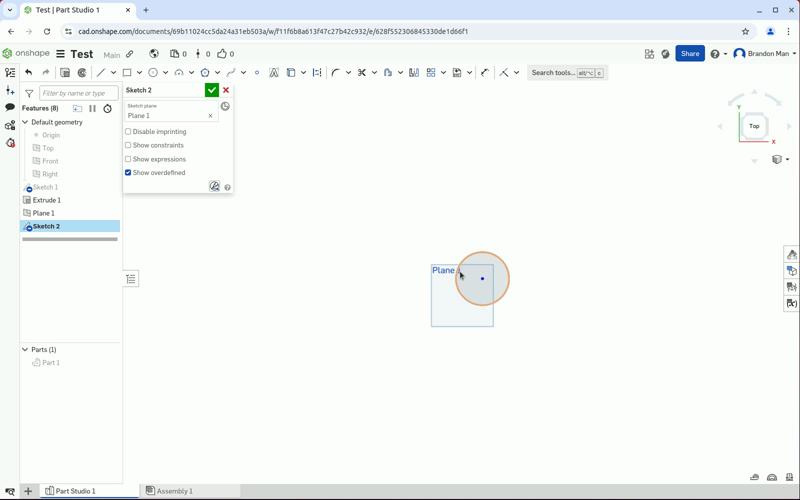
scroll(6)
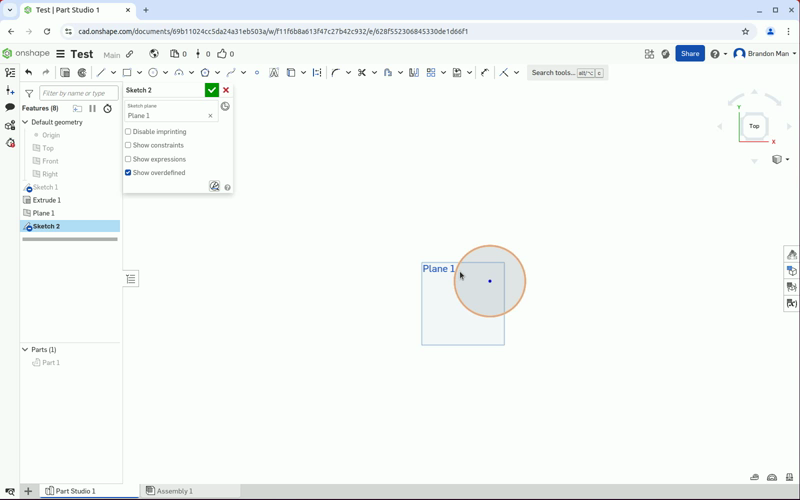
scroll(6)
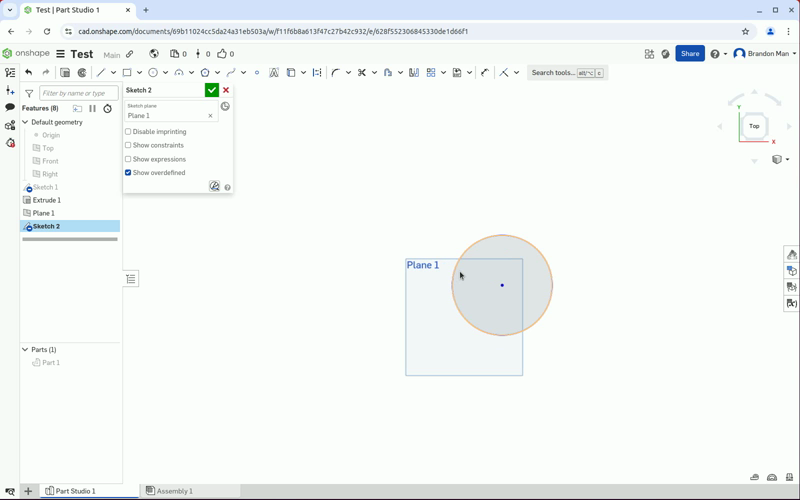
scroll(6)
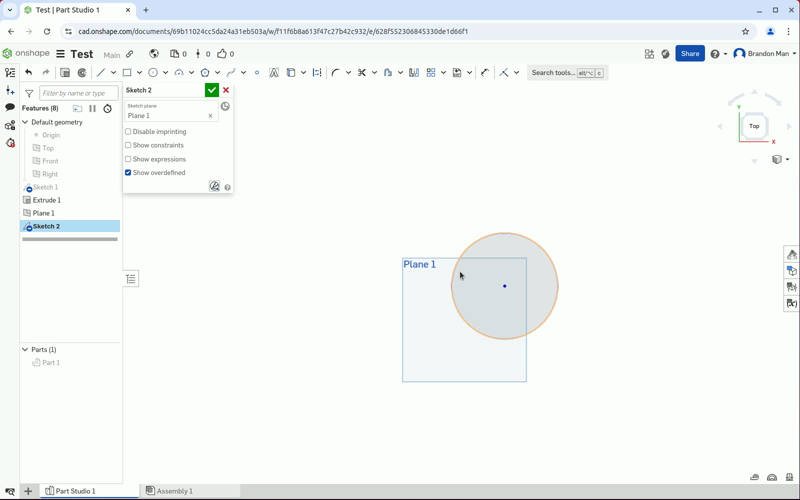
scroll(6)
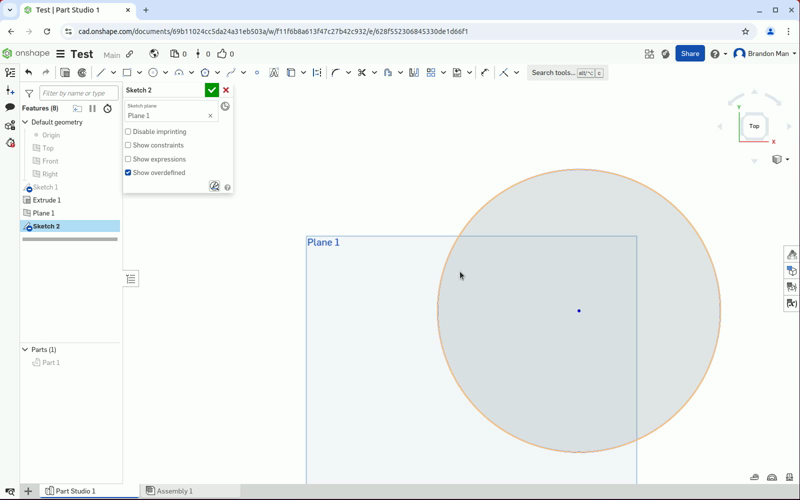
click(460, 271)
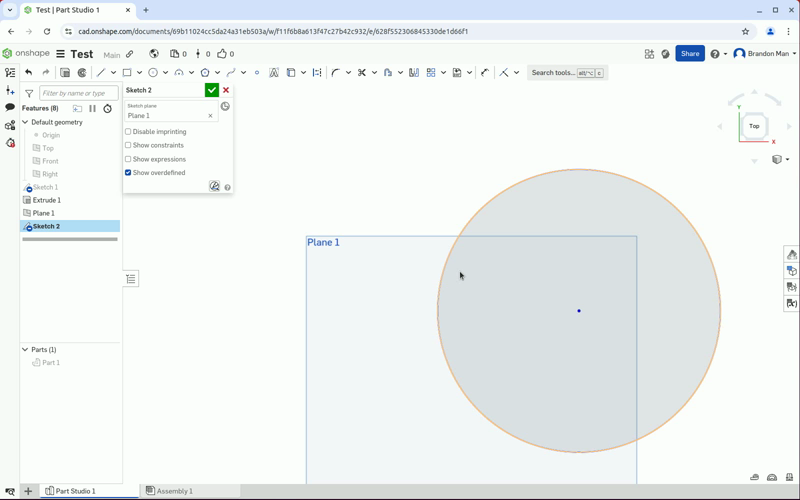
scroll(-6)
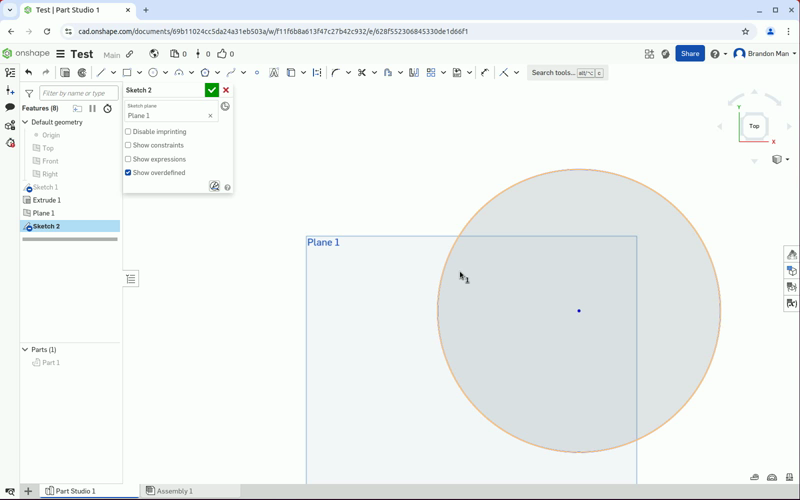
scroll(-6)
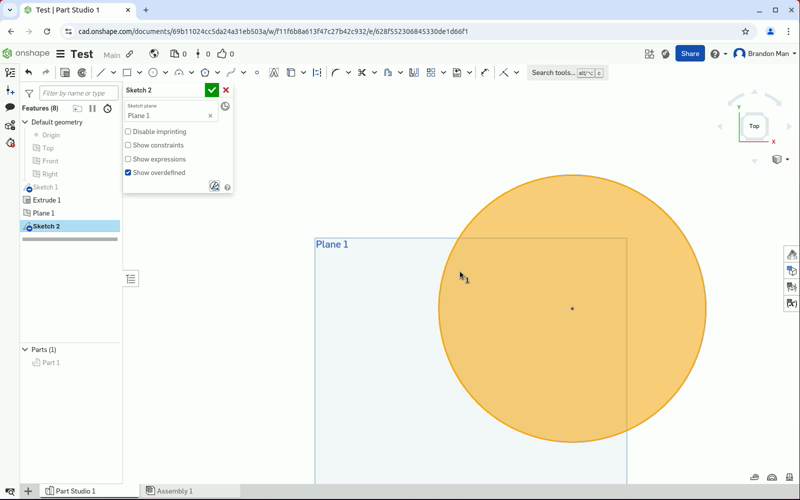
scroll(-6)
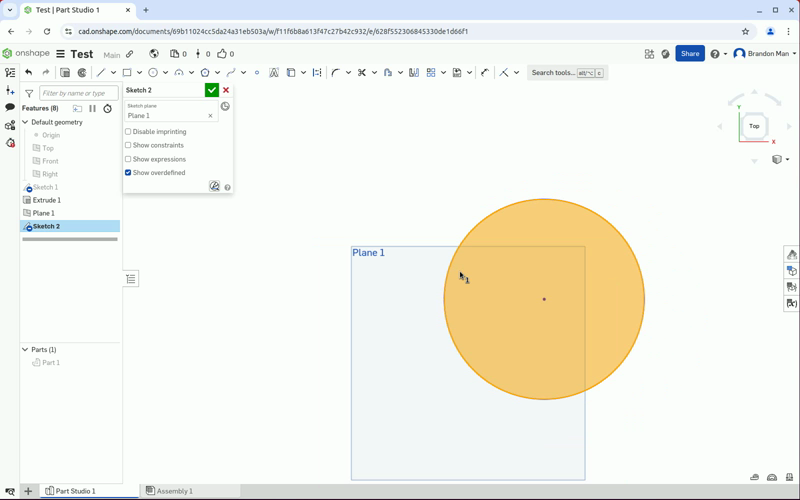
scroll(-6)
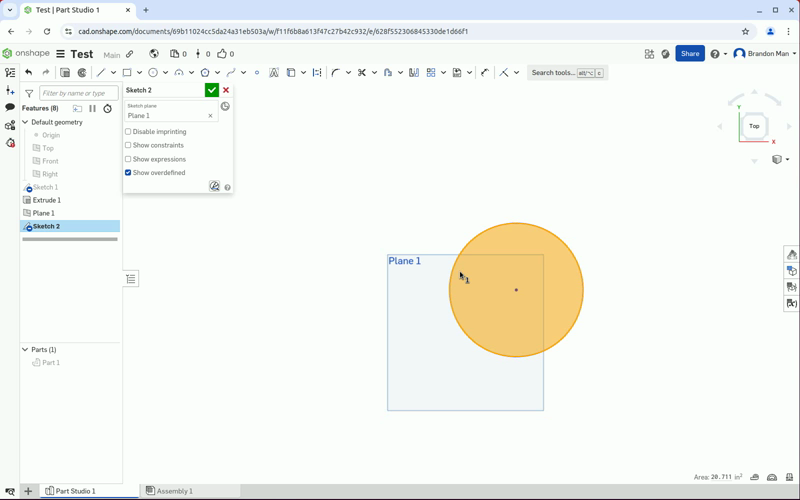
scroll(-6)
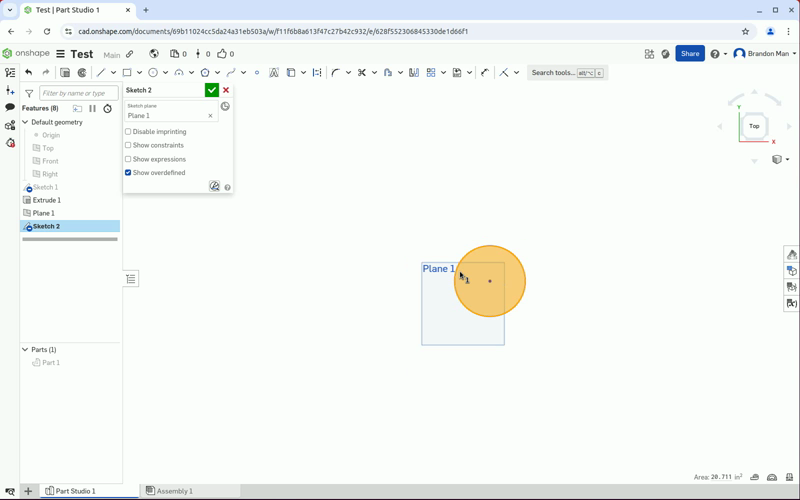
scroll(-6)
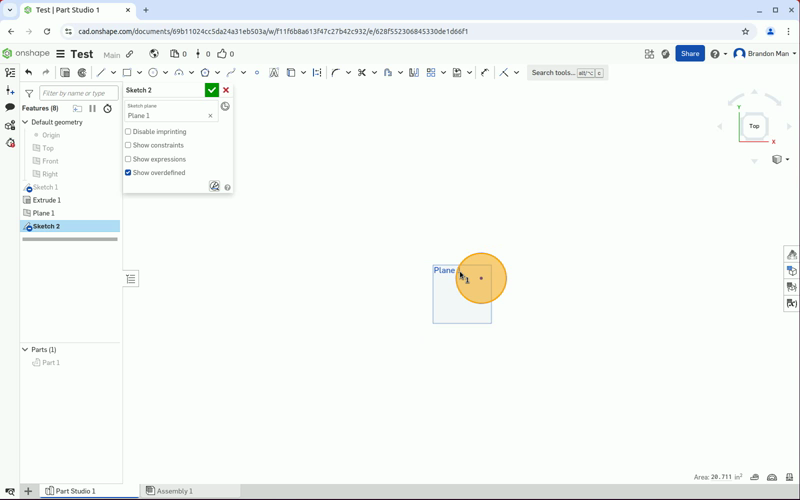
scroll(-6)
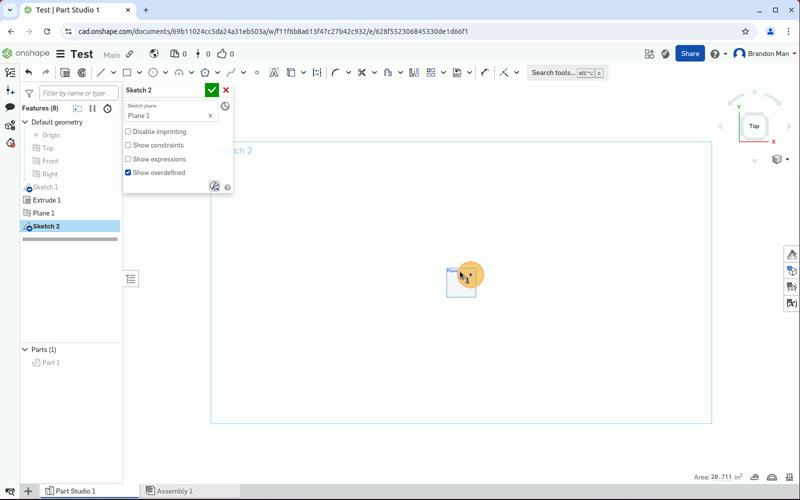
mouse_move(73, 352)
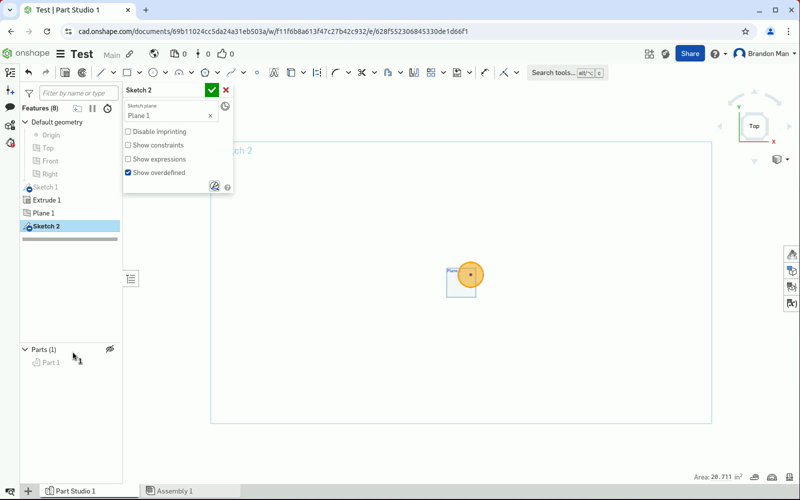
key(shift+y)
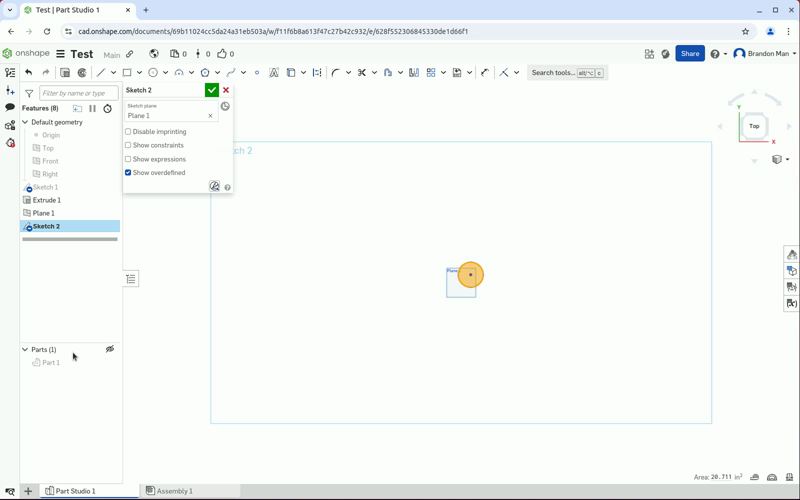
key(shift+e)
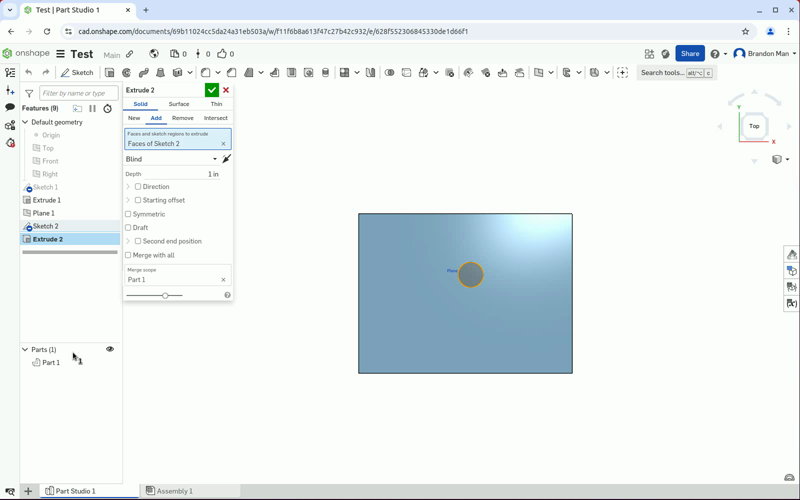
mouse_move(143, 106)
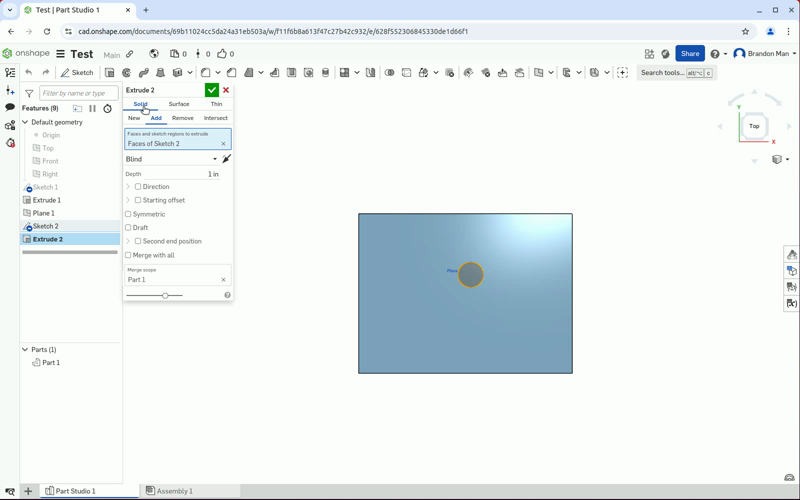
click(143, 106)
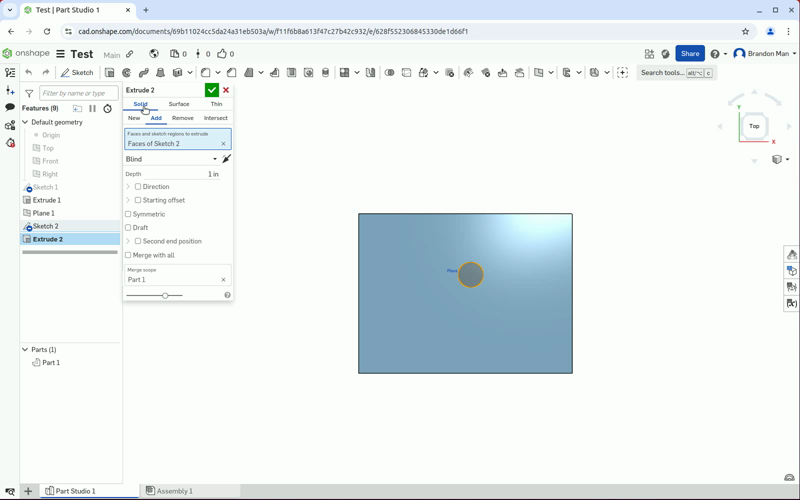
mouse_move(137, 120)
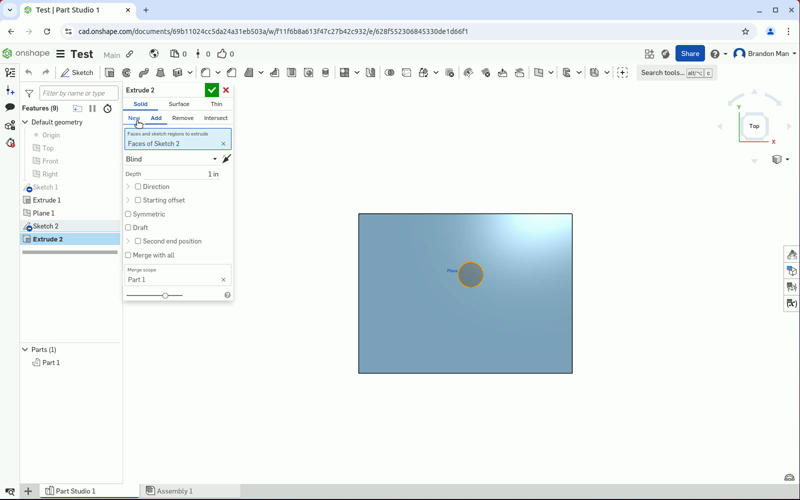
click(137, 120)
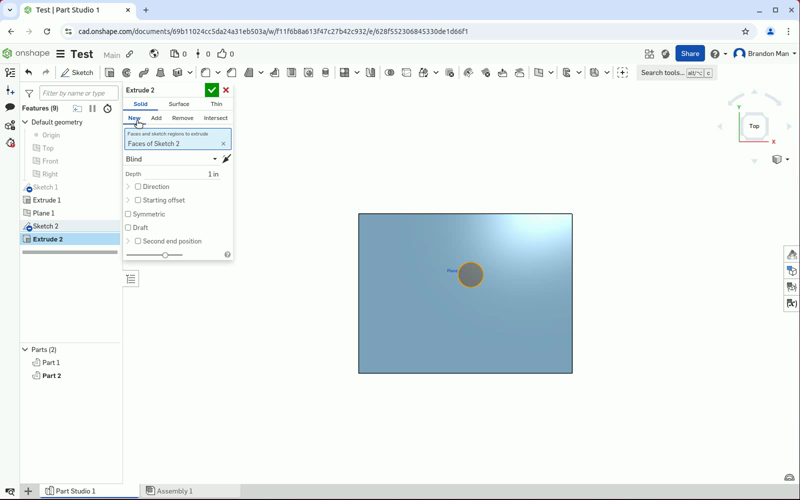
key(tab, 4)
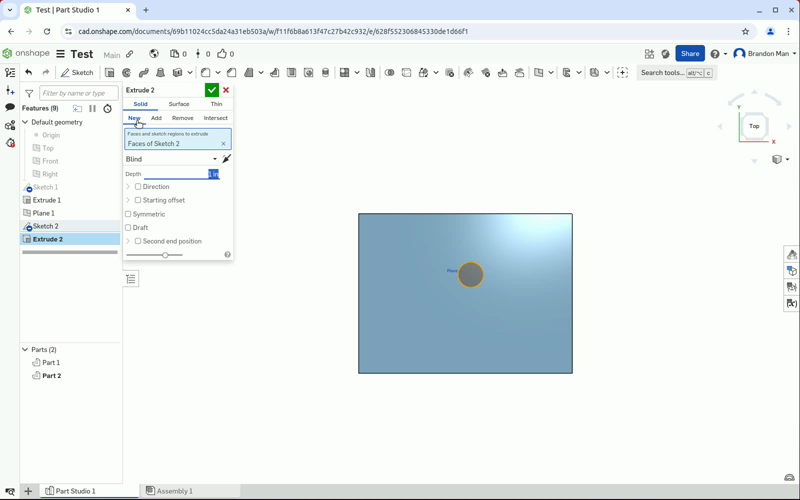
text(-26.719)
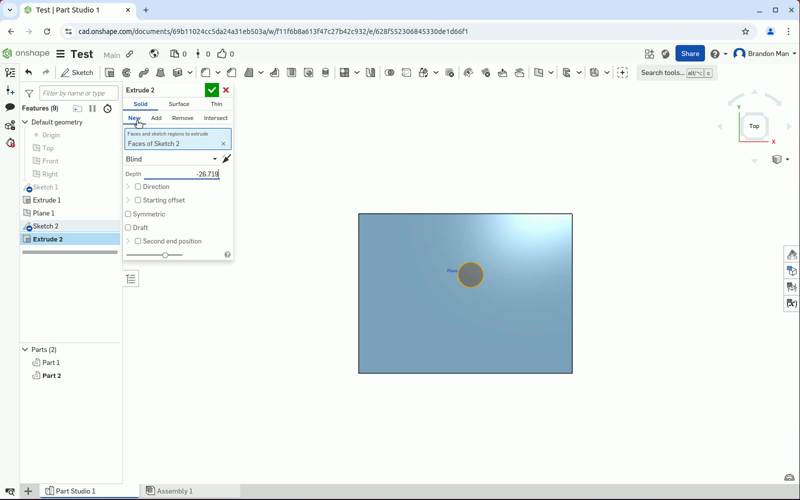
key(enter)
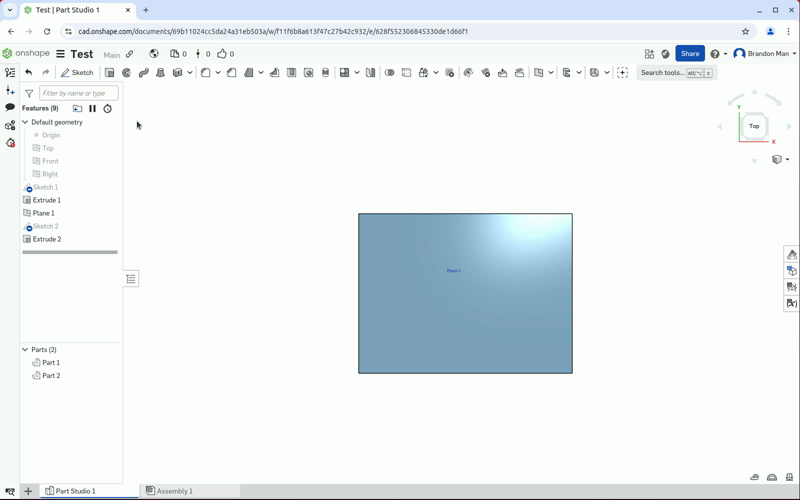
key(shift+h)
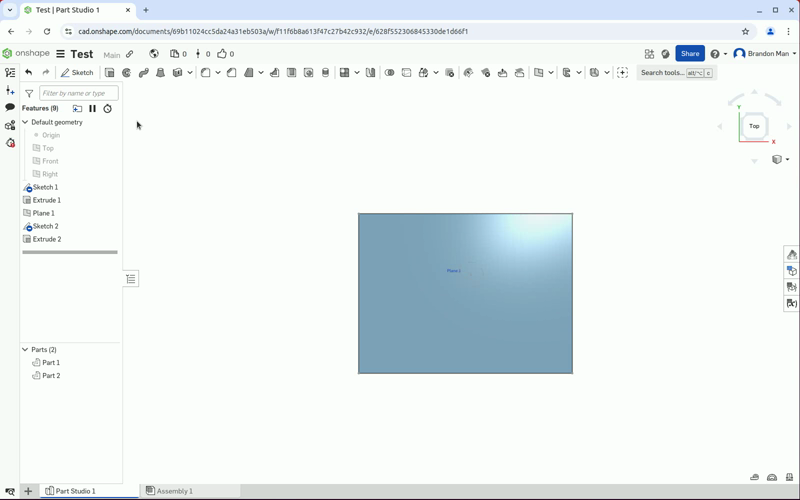
key(shift+h)
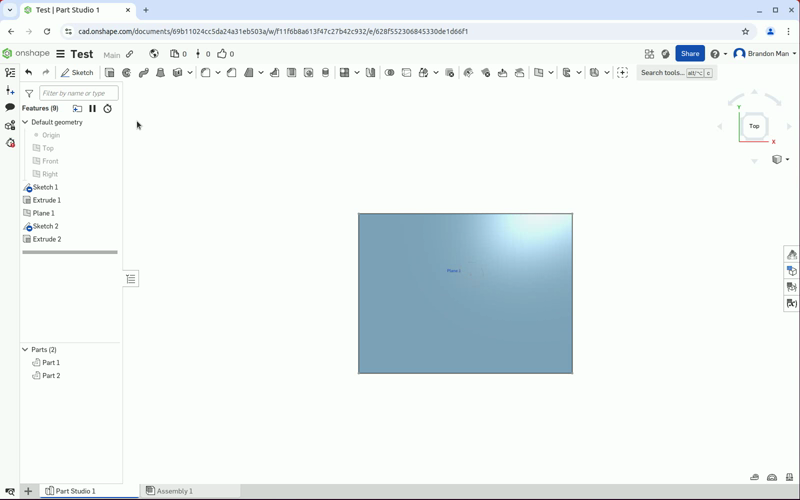
key(shift+7)
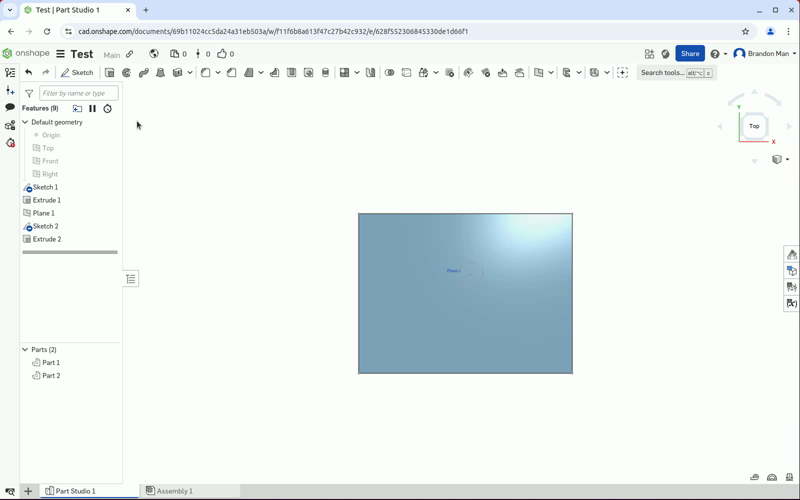
key(up, 3)
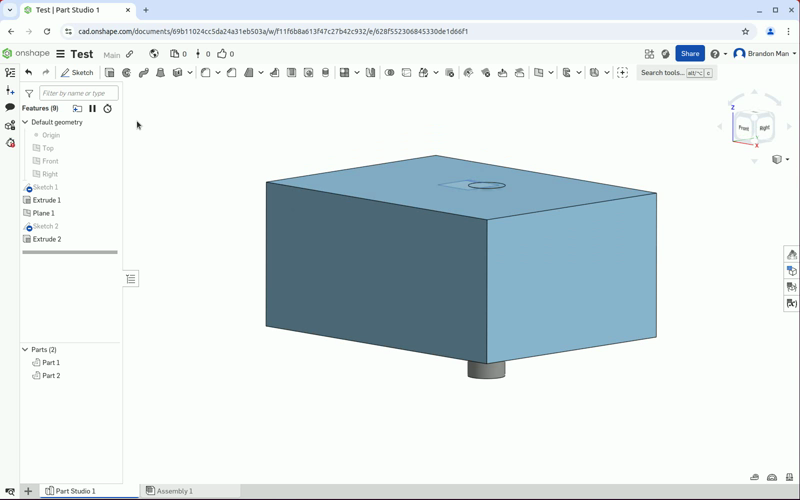
key(left, 3)
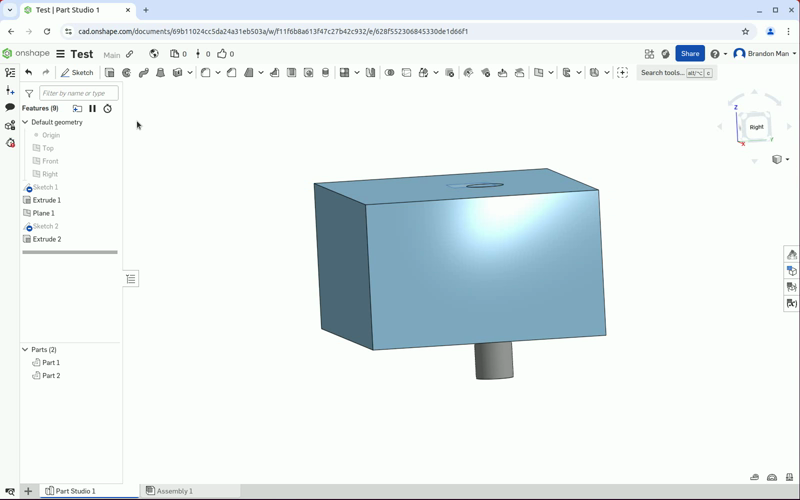
key(right, 3)
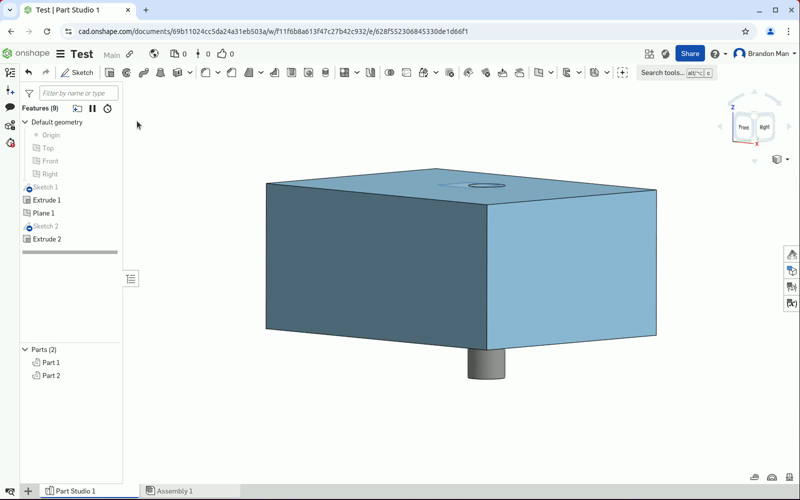
key(down, 3)
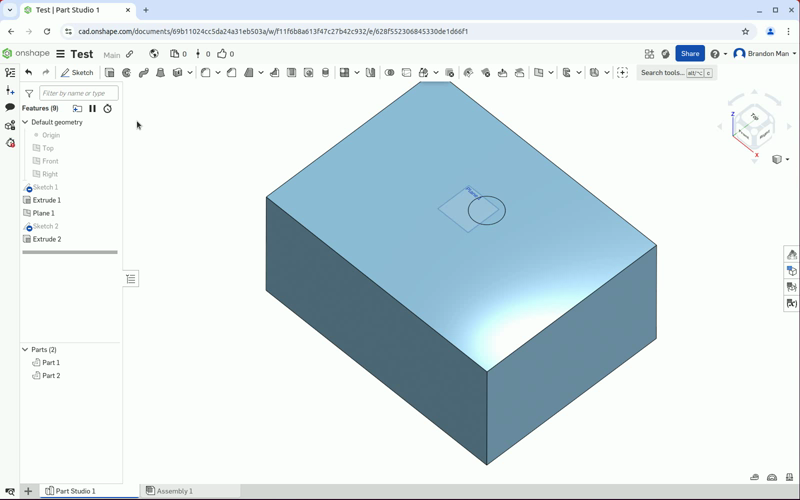
mouse_move(73, 189)
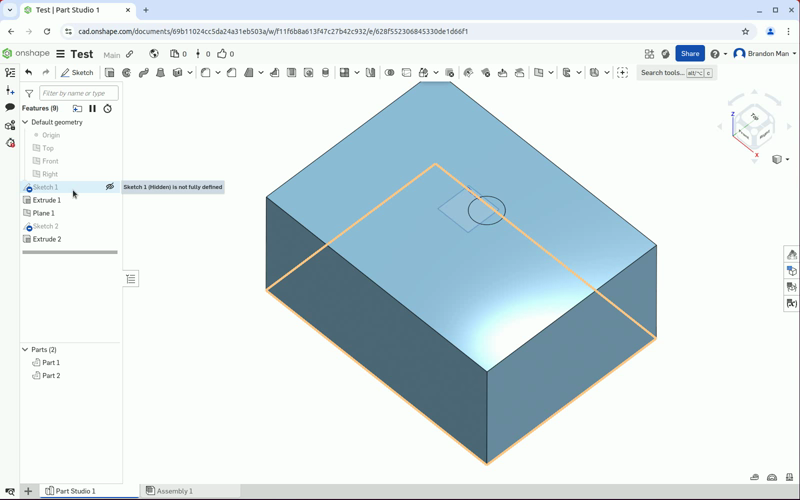
click(73, 189)